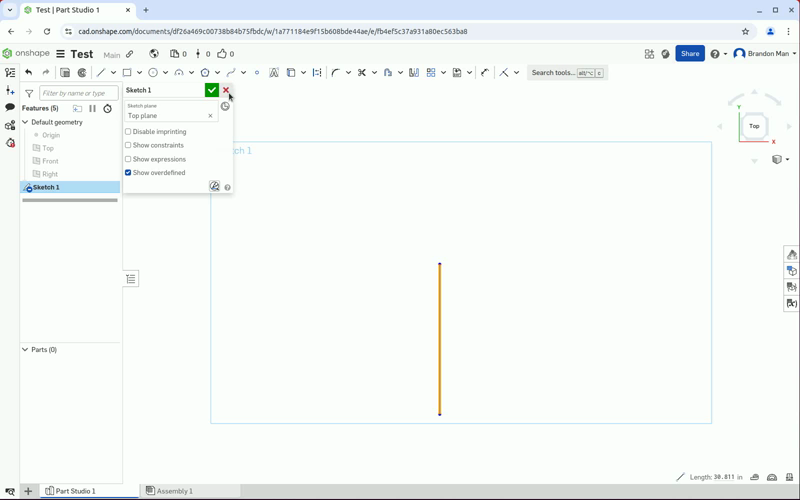
key(shift+h)
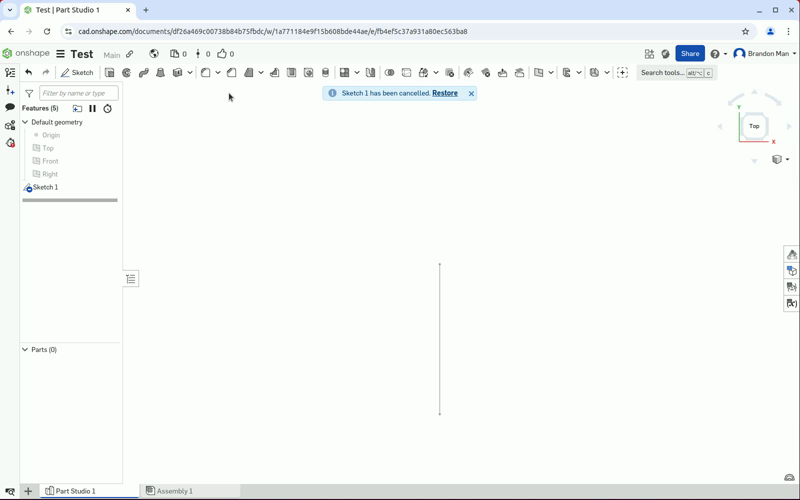
mouse_move(73, 352)
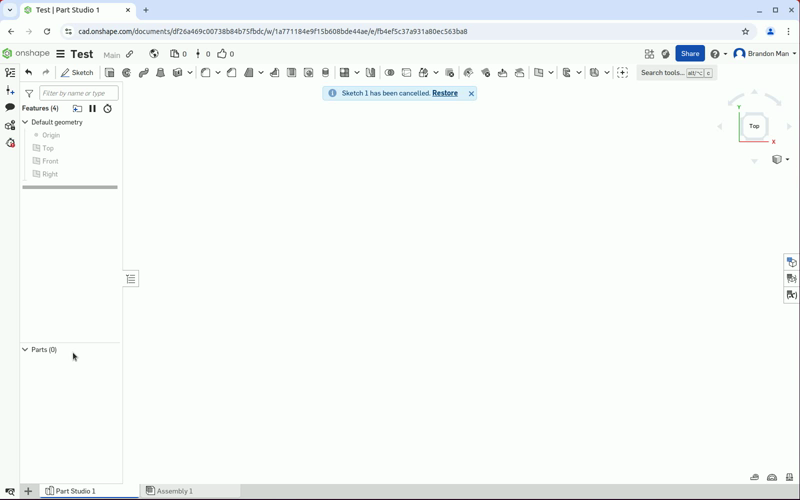
key(y)
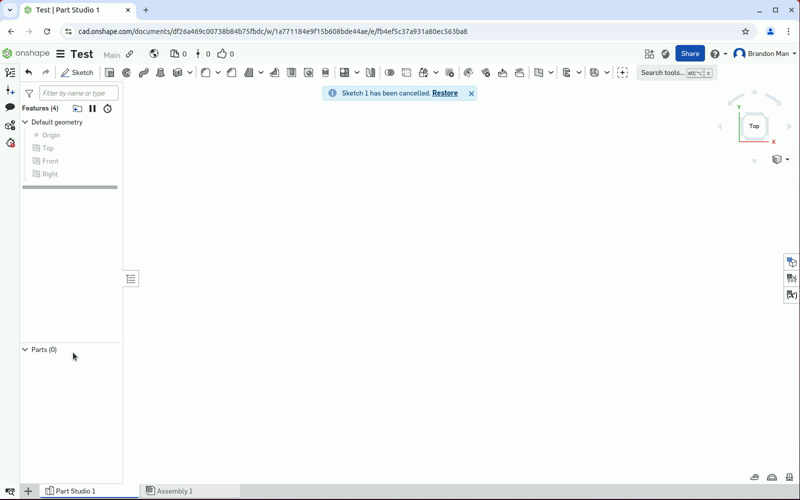
key(shift+p)
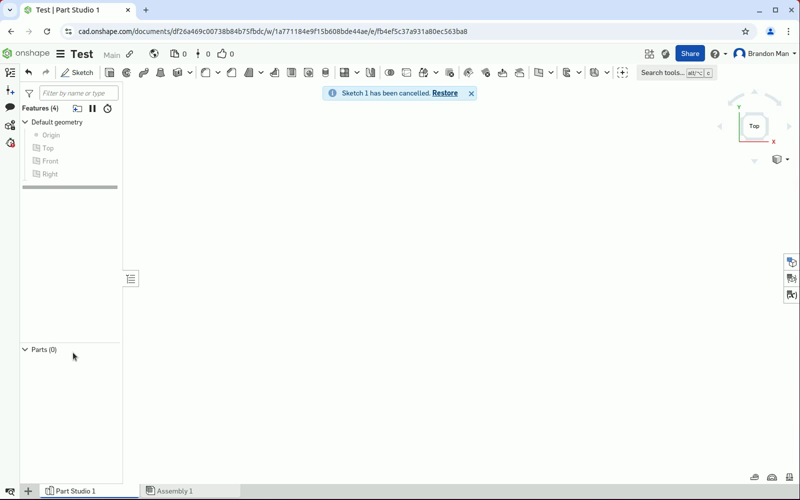
key(space)
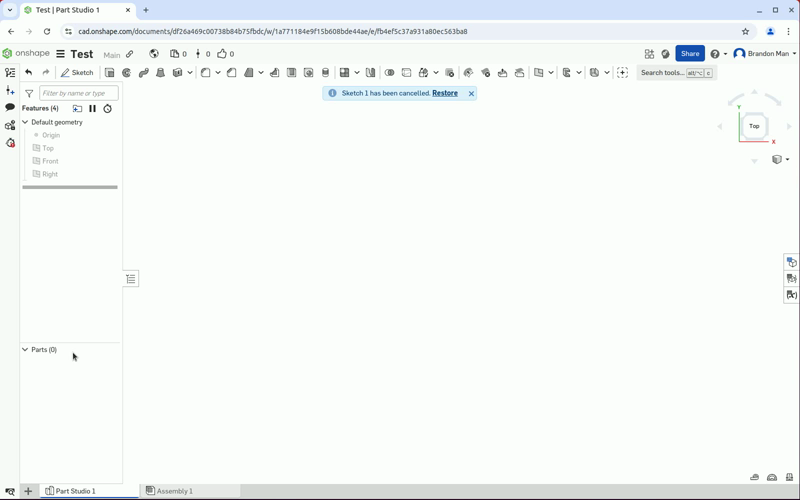
key_down(shift)
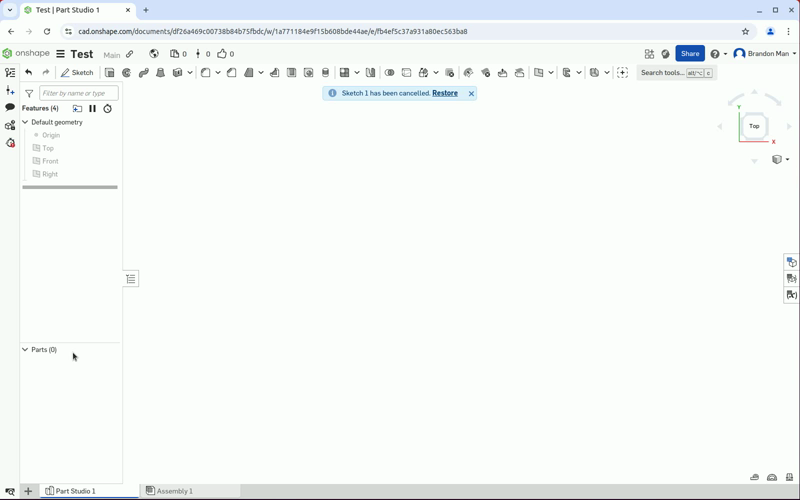
key(up)
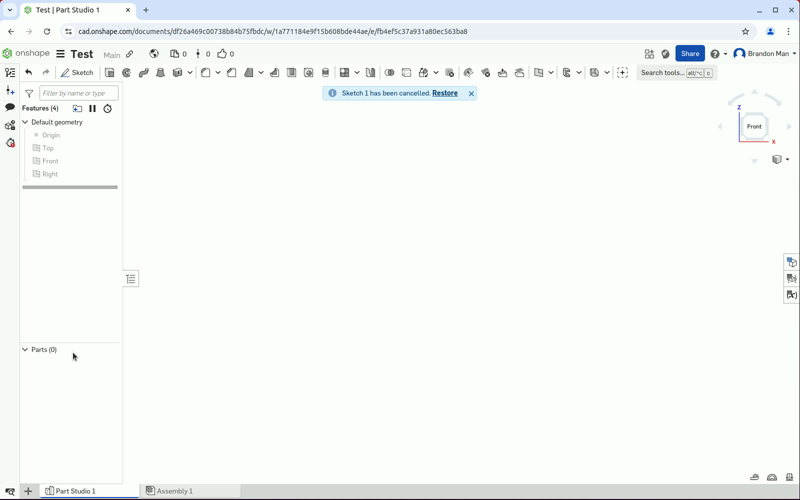
key_up(shift)
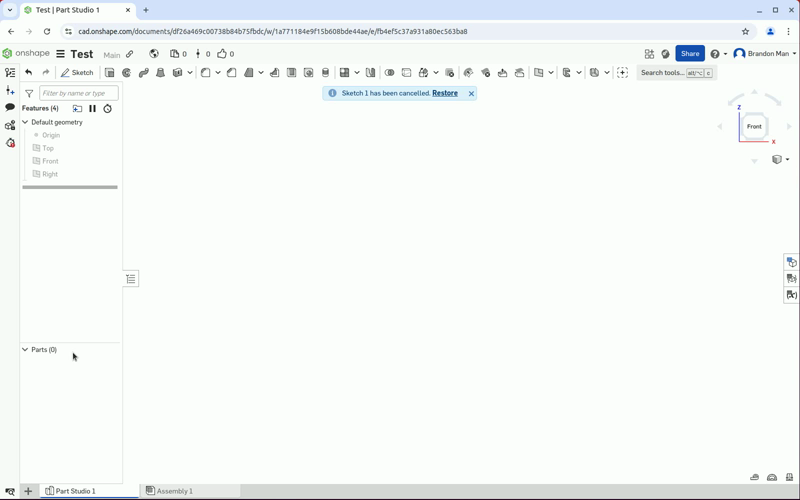
key(space)
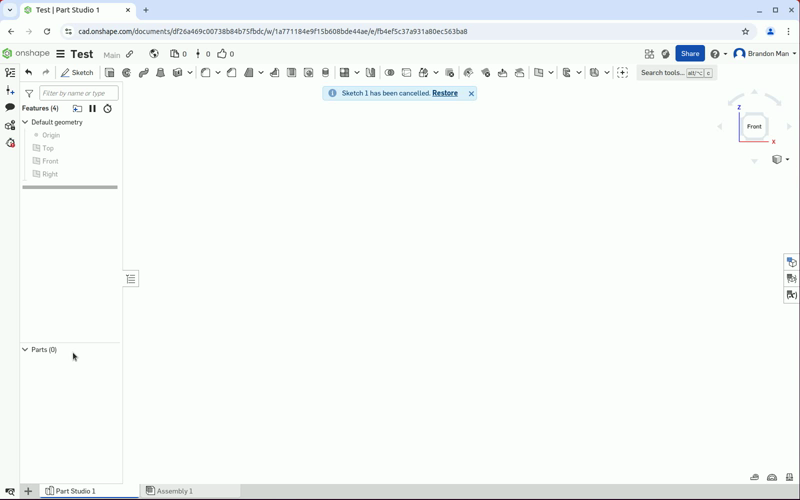
key_down(shift)
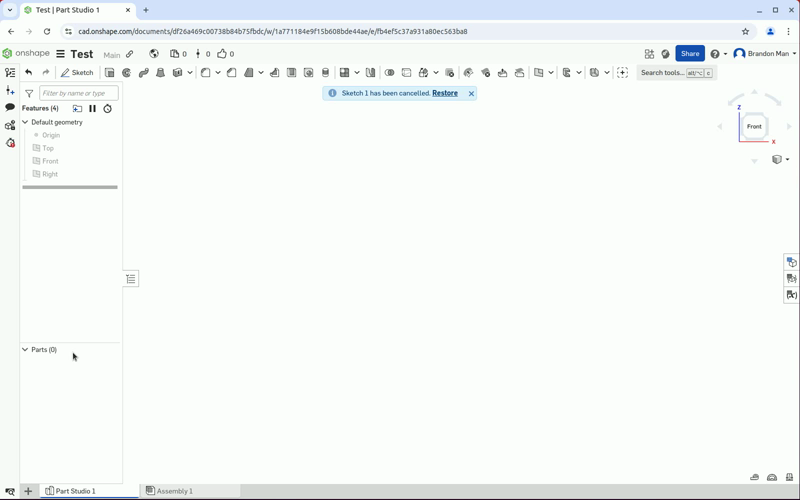
key(left)
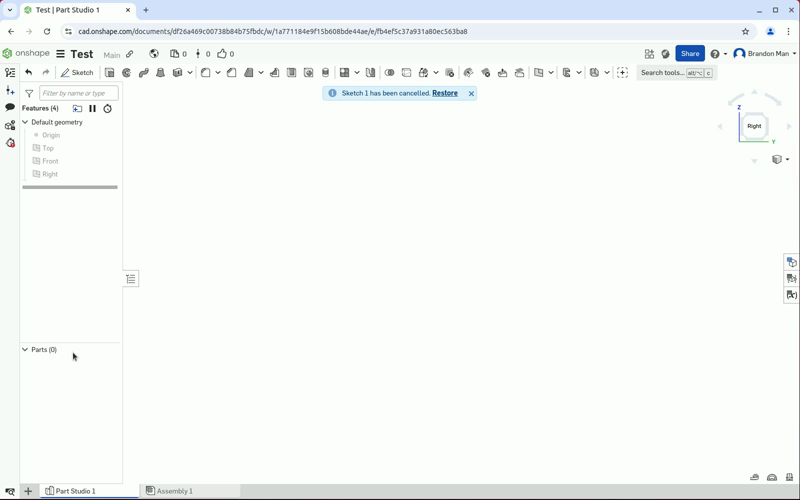
key_up(shift)
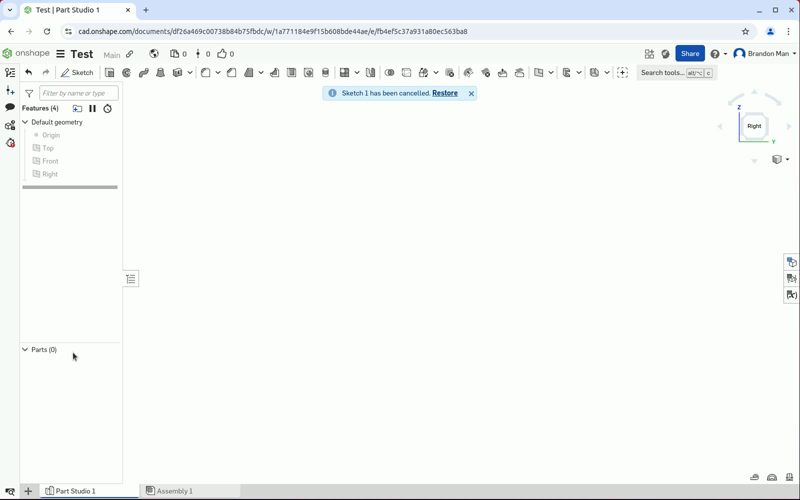
mouse_move(73, 352)
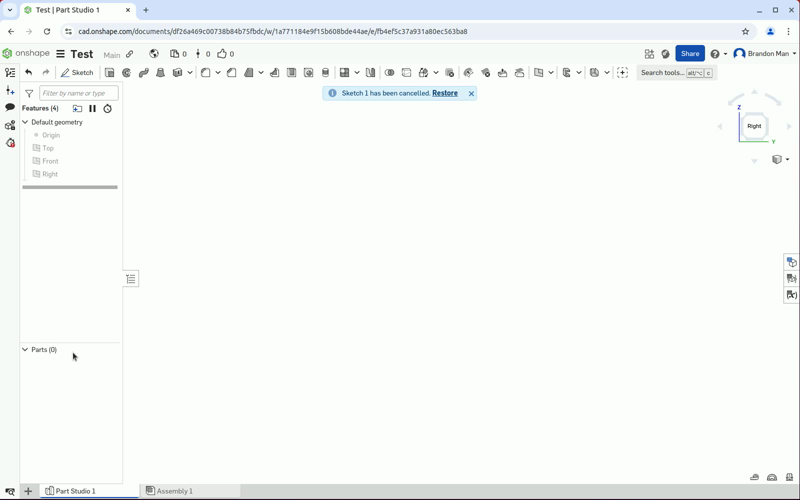
key(shift+y)
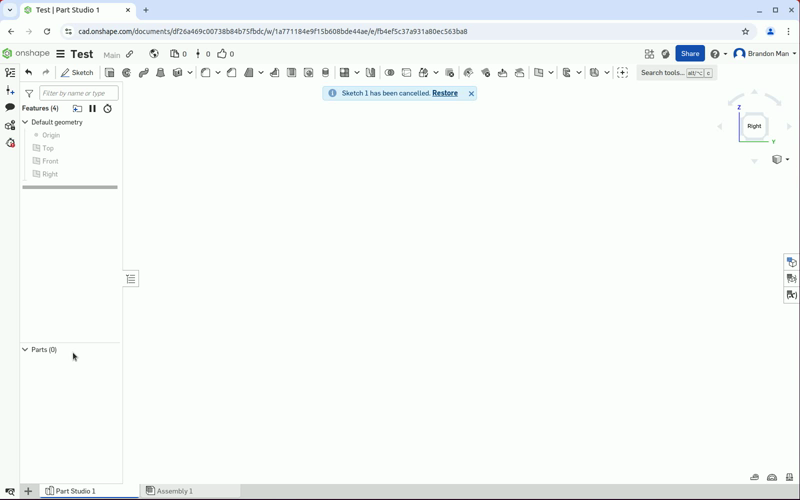
key(shift+s)
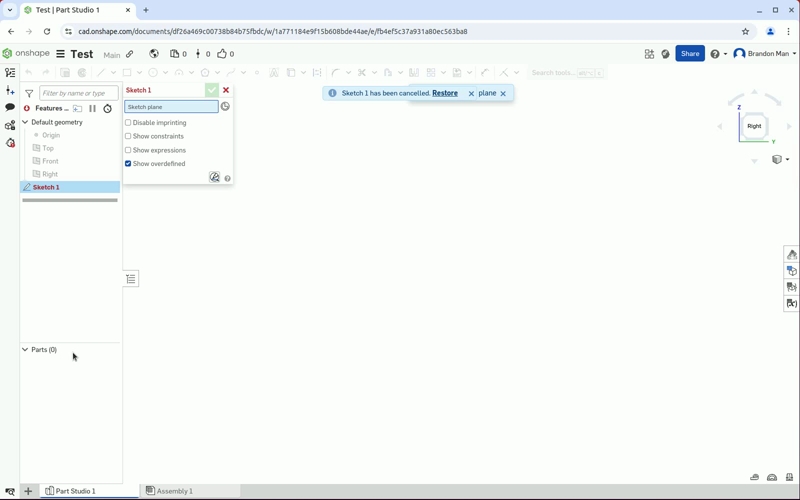
mouse_move(73, 176)
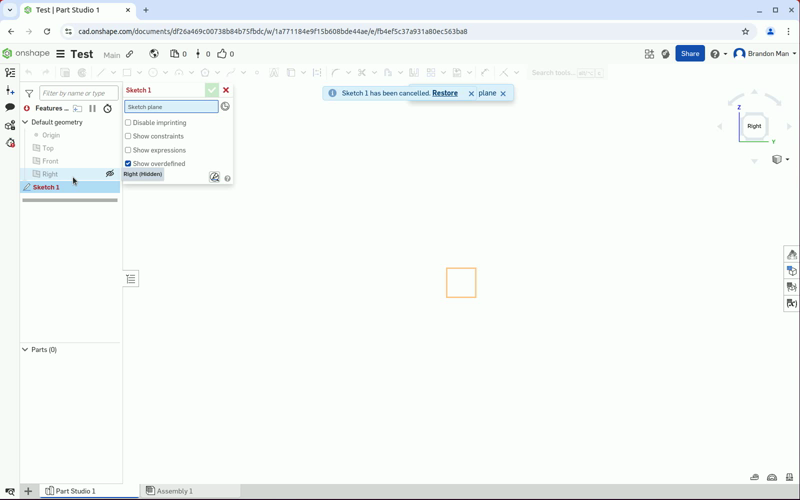
click(73, 176)
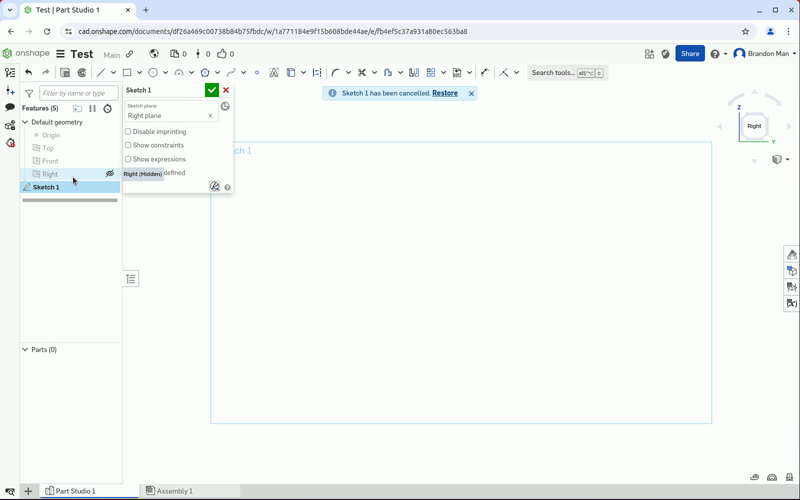
mouse_move(73, 352)
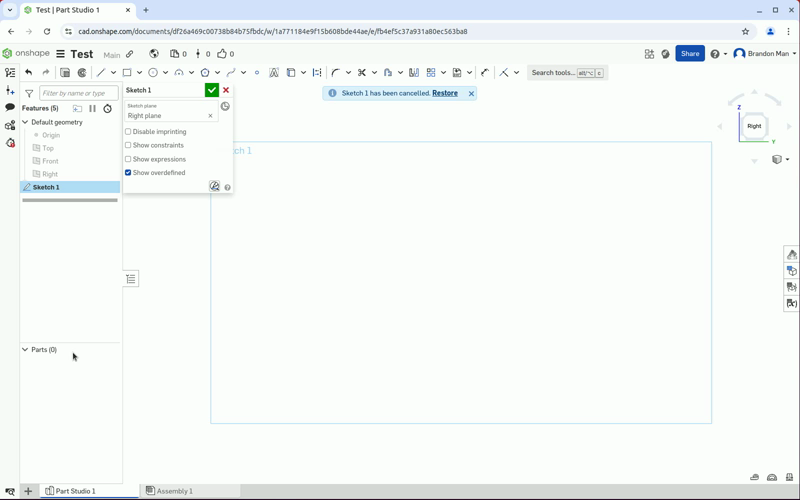
key(y)
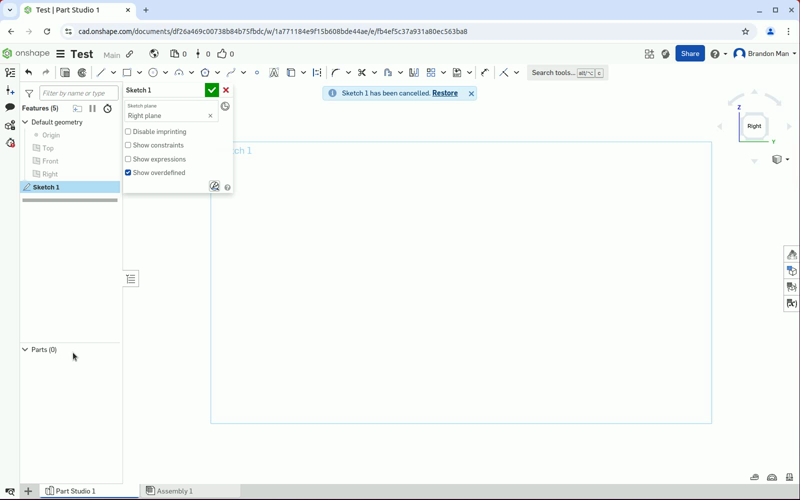
key(c)
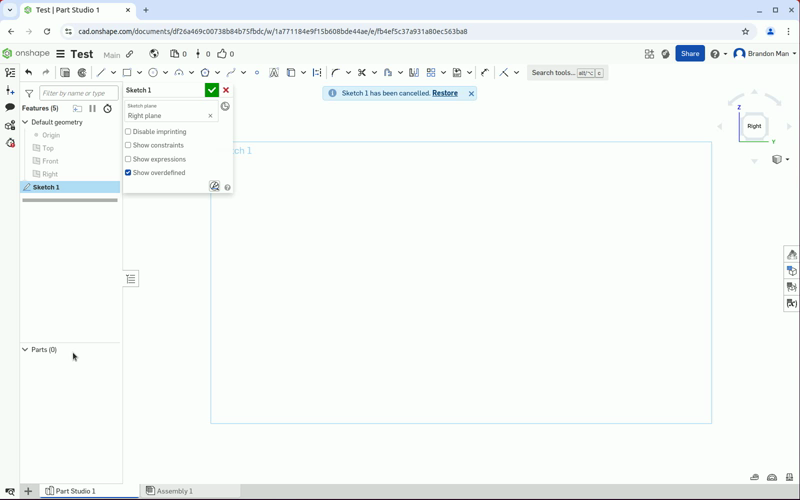
key_down(shift)
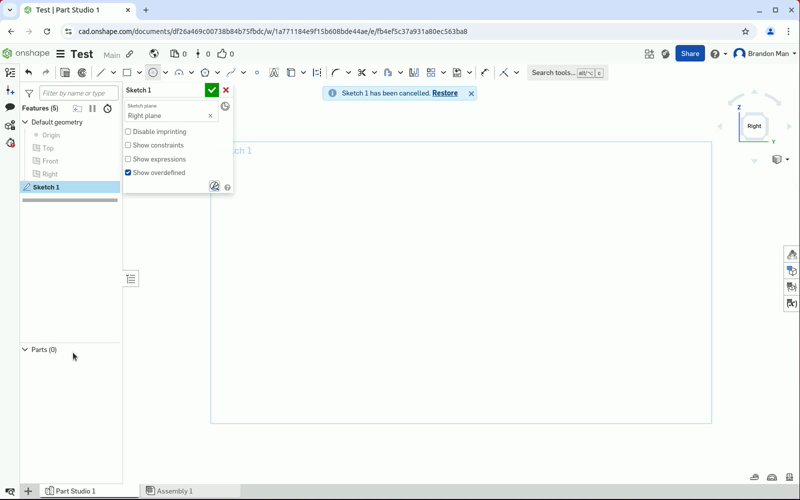
mouse_move(461, 282)
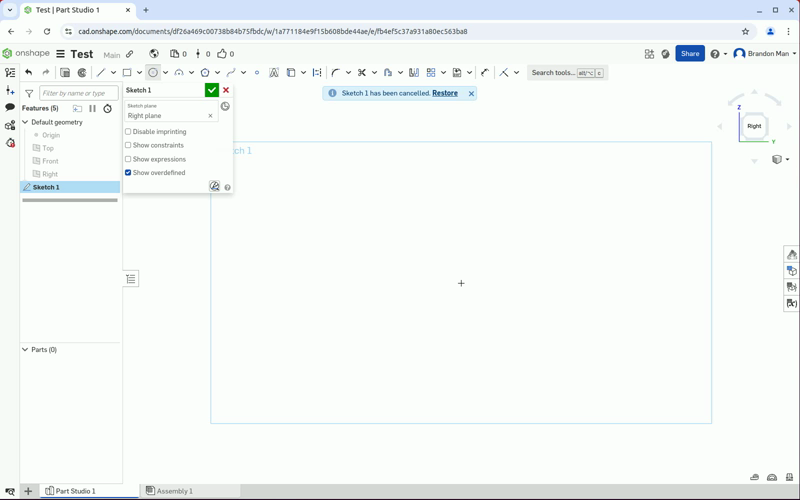
click(461, 282)
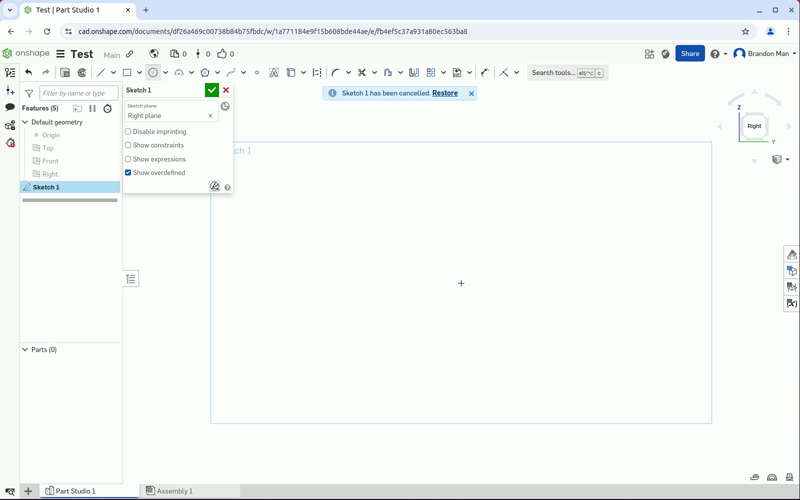
key_up(shift)
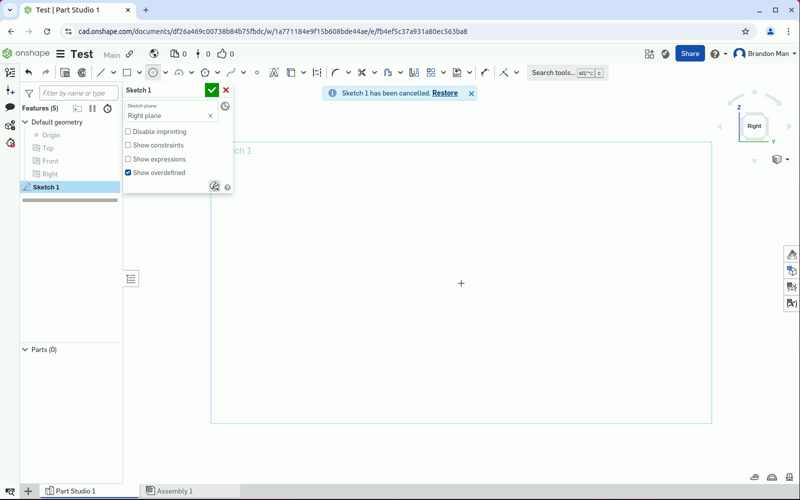
mouse_move(467, 282)
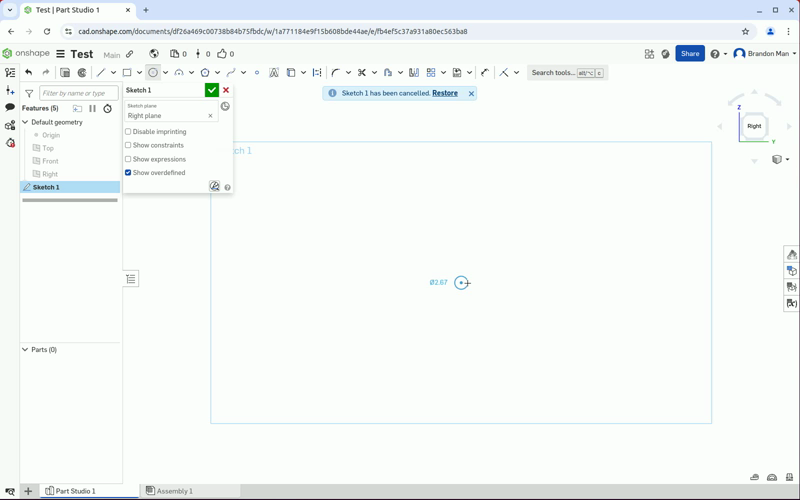
click(467, 282)
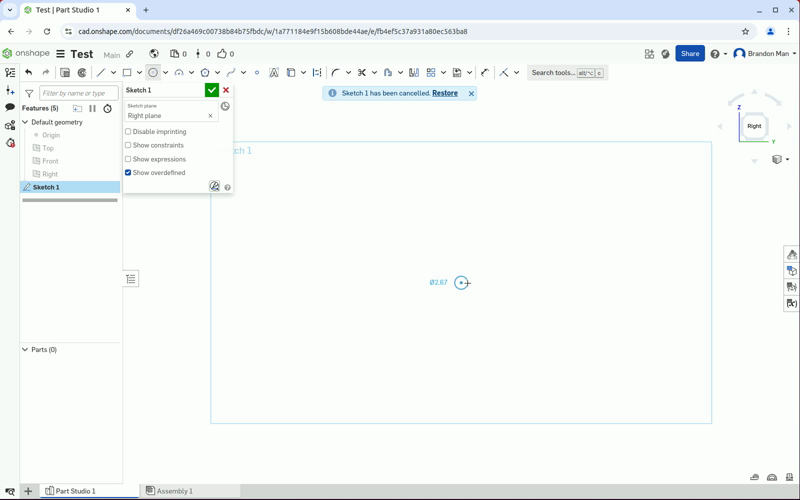
key(esc)
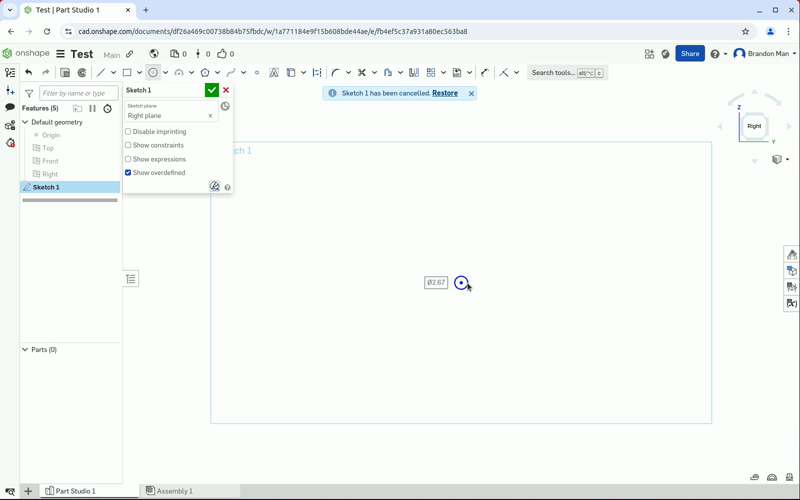
mouse_move(463, 281)
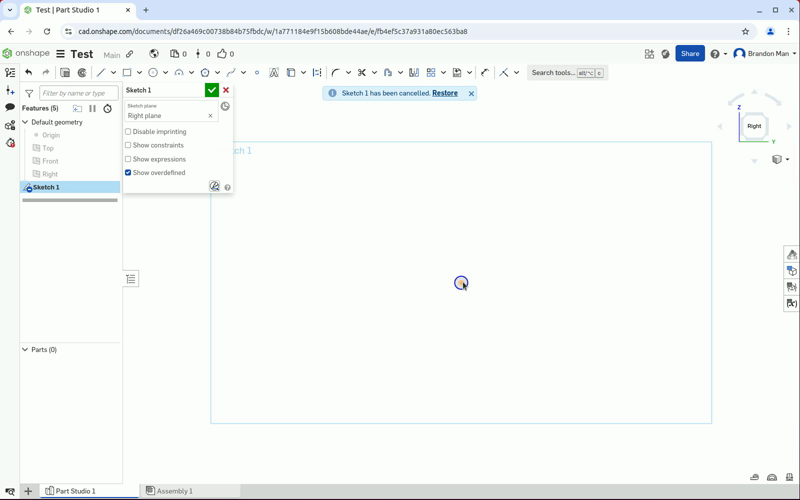
scroll(6)
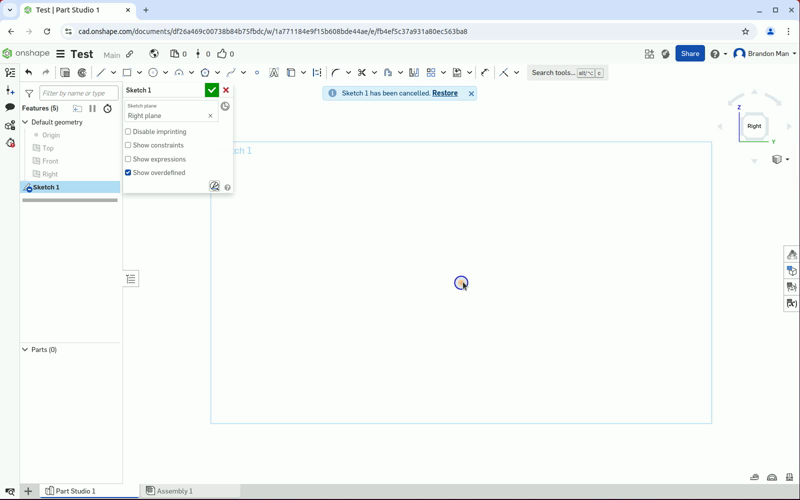
scroll(6)
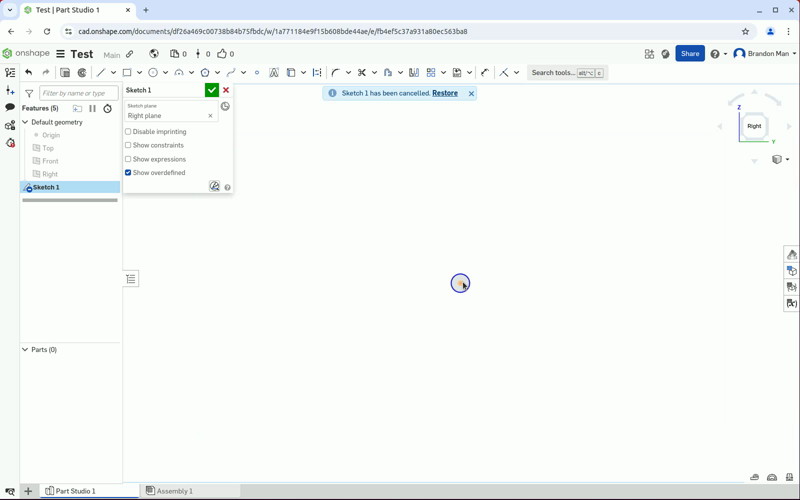
scroll(6)
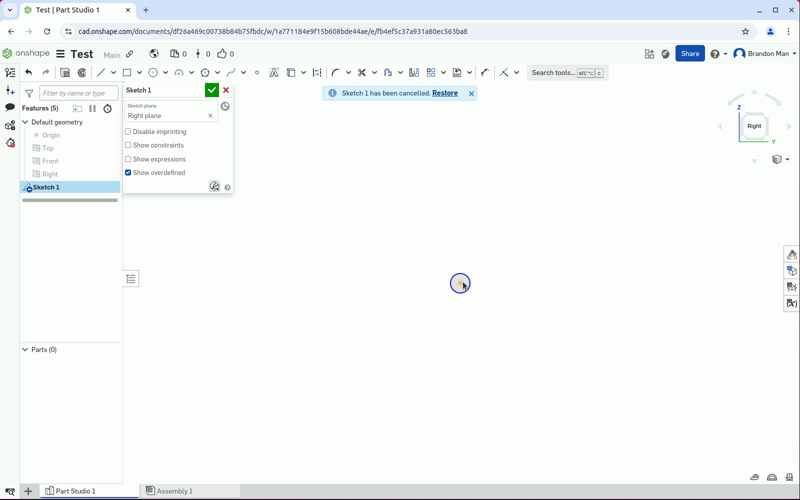
scroll(6)
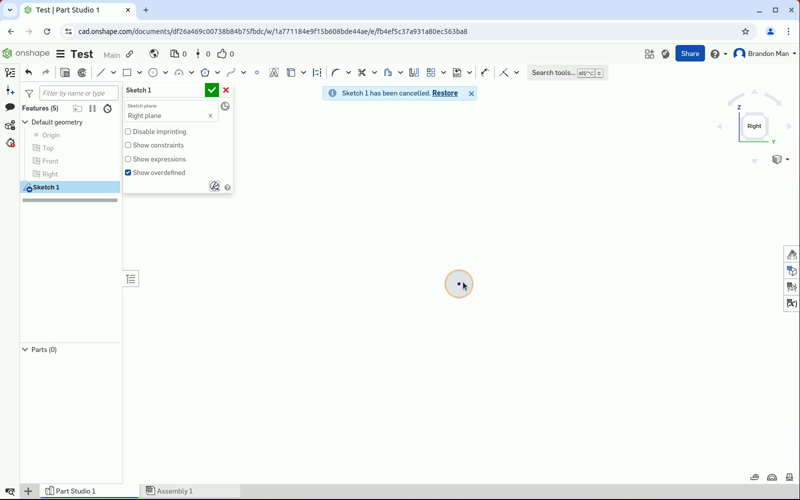
scroll(6)
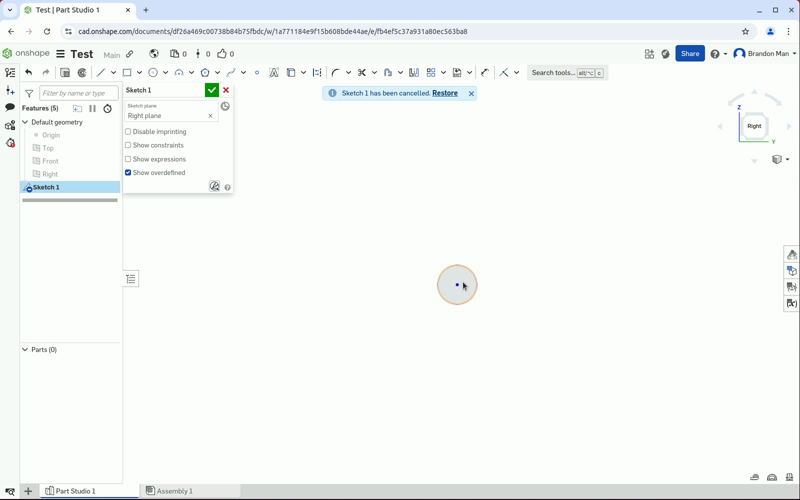
scroll(6)
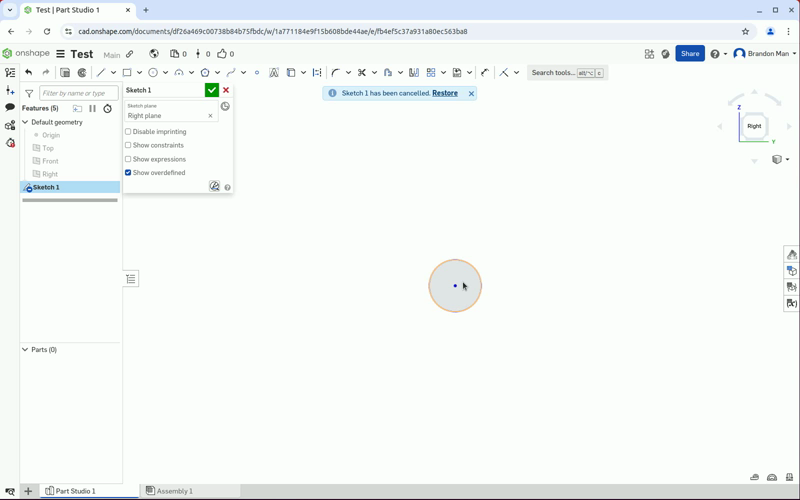
scroll(6)
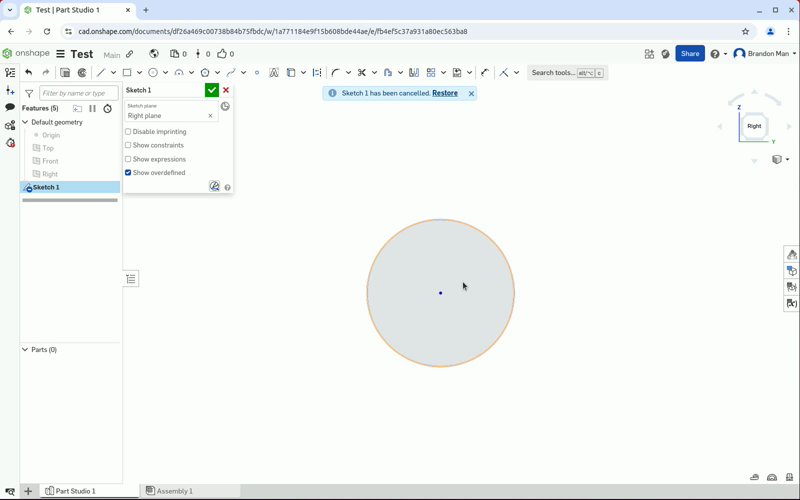
click(463, 281)
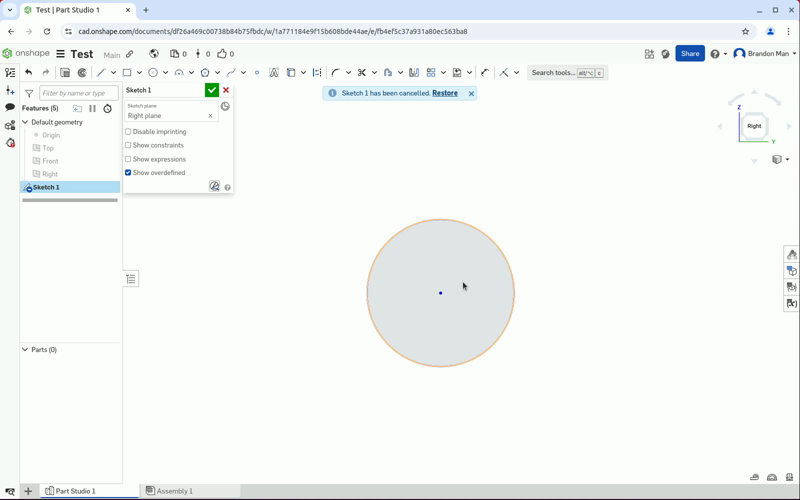
scroll(-6)
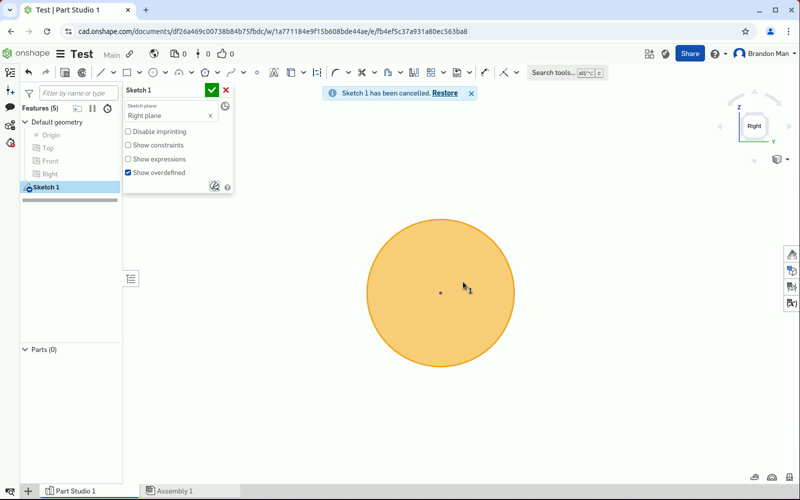
scroll(-6)
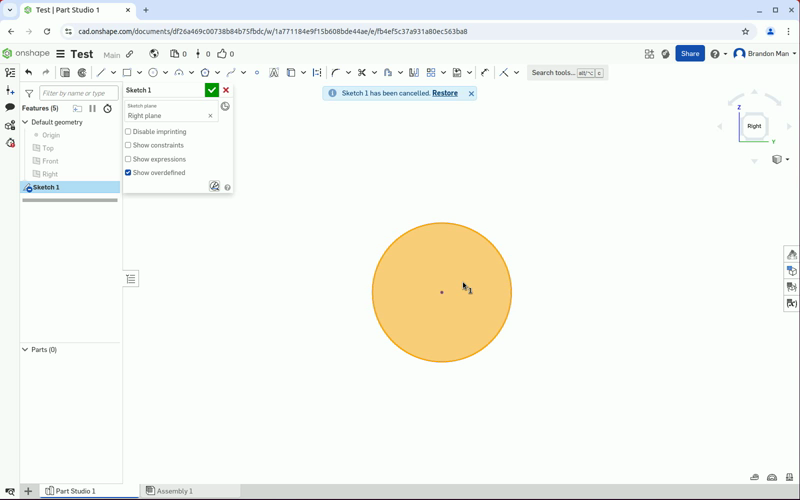
scroll(-6)
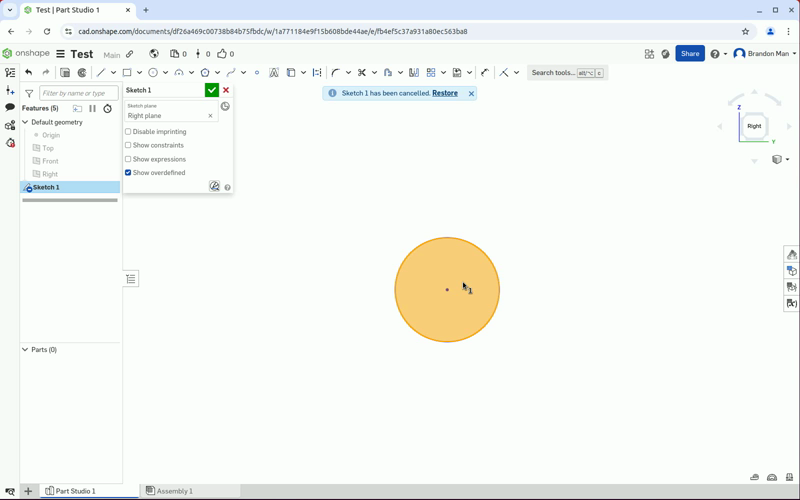
scroll(-6)
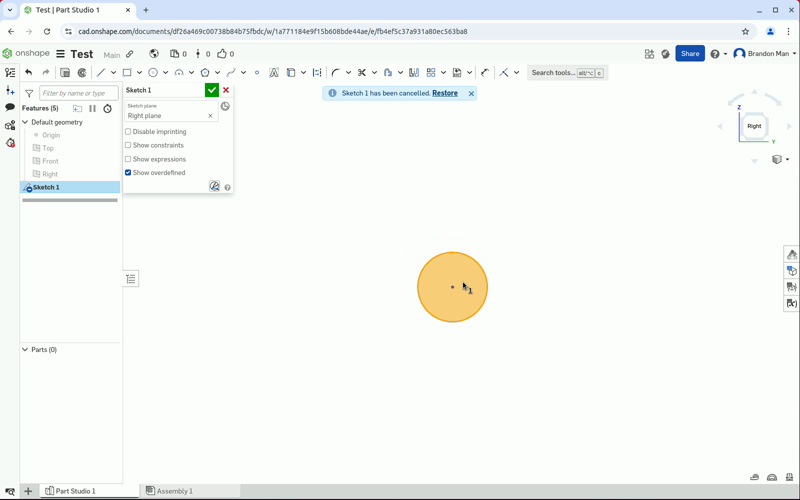
scroll(-6)
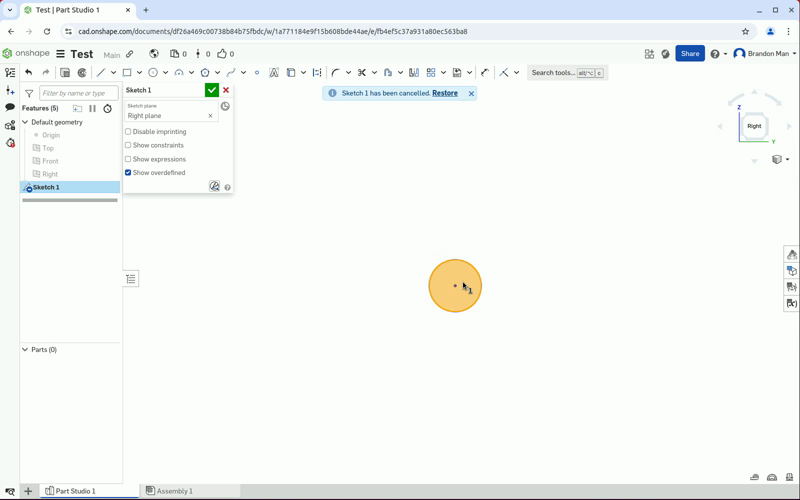
scroll(-6)
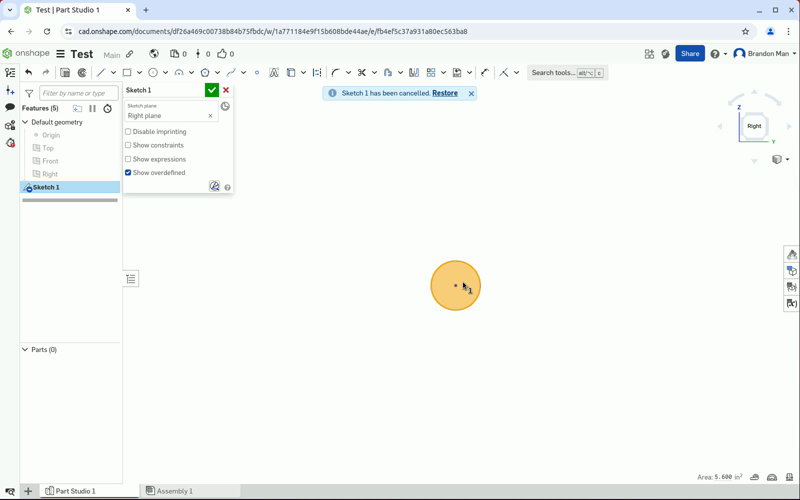
scroll(-6)
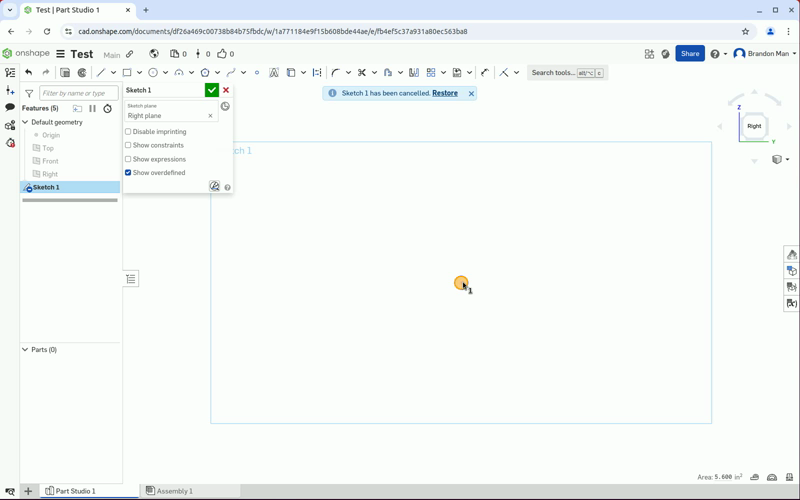
mouse_move(73, 352)
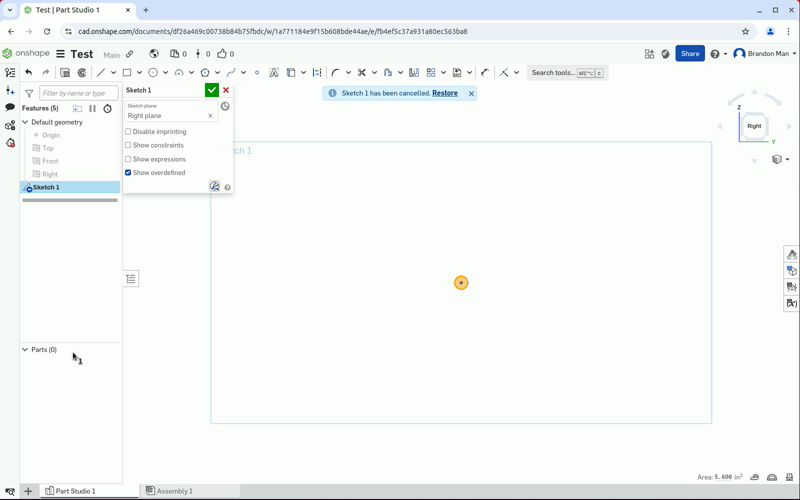
key(shift+y)
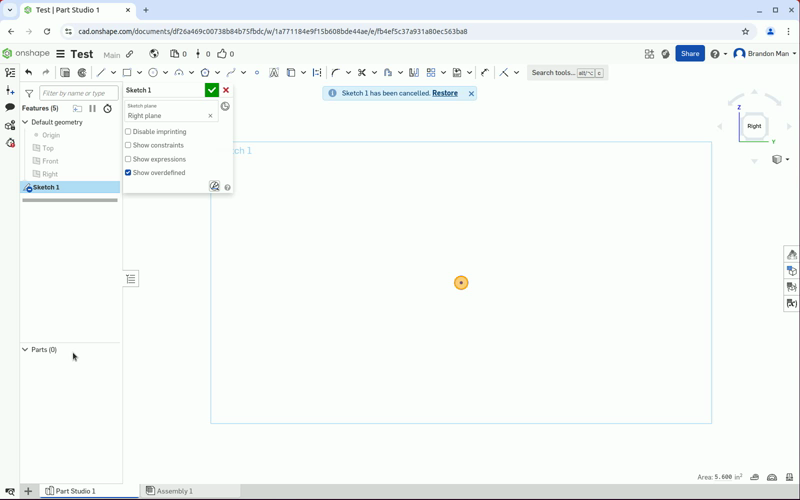
key(shift+e)
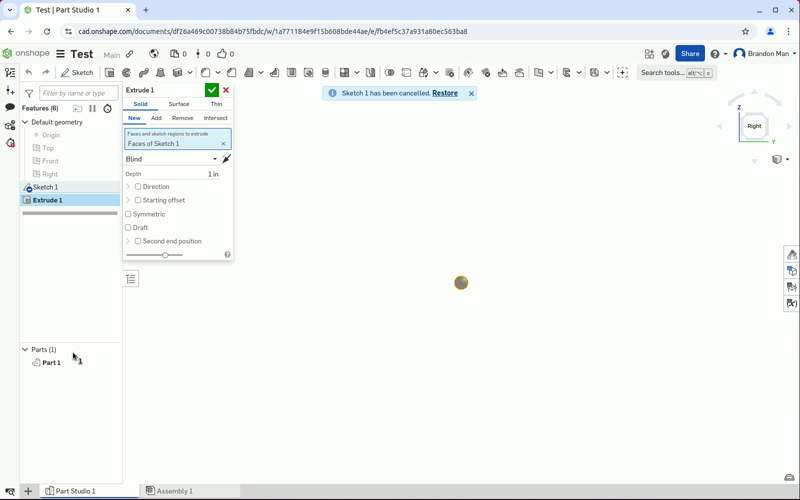
mouse_move(143, 106)
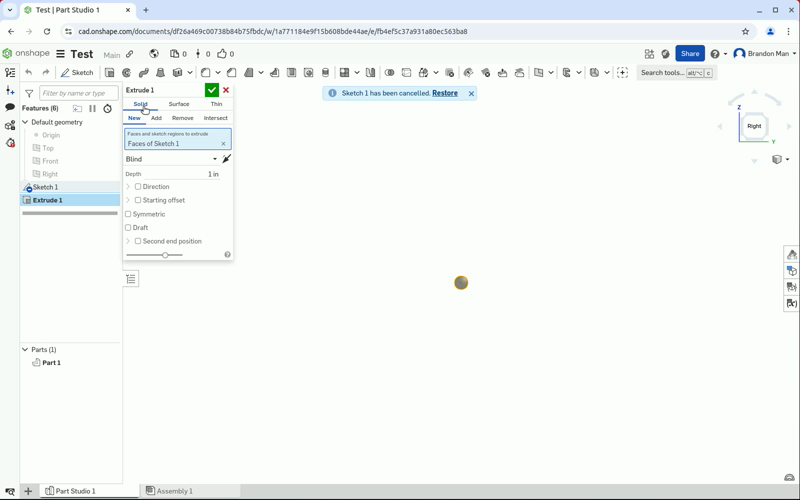
click(143, 106)
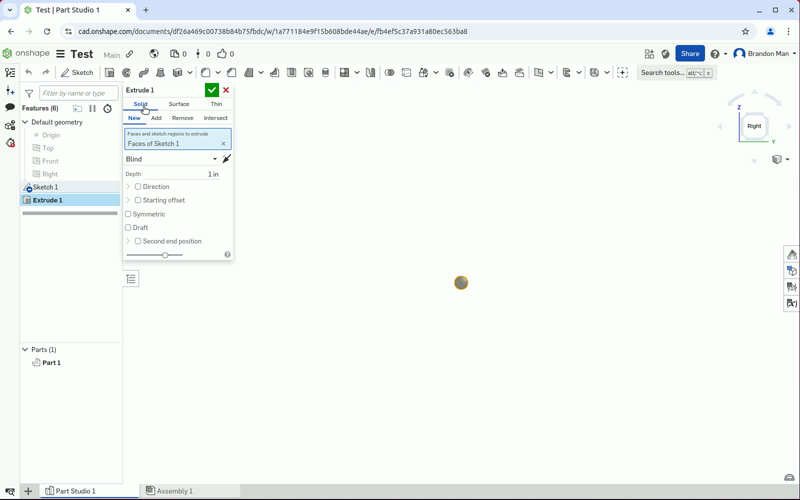
mouse_move(137, 120)
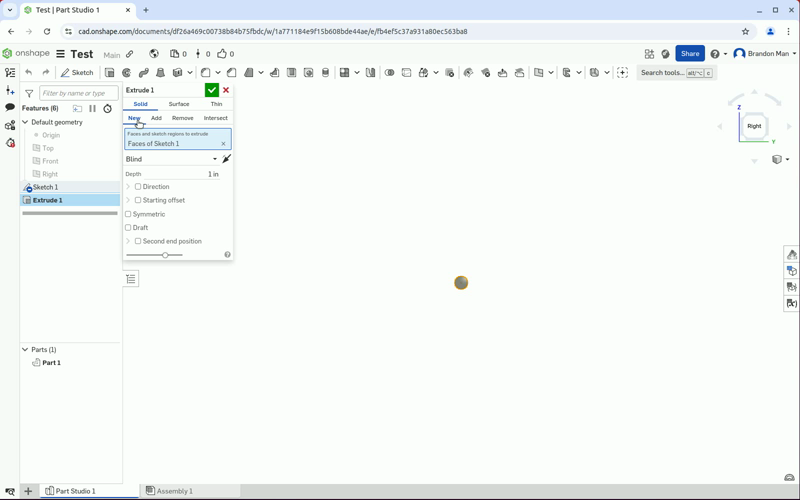
click(137, 120)
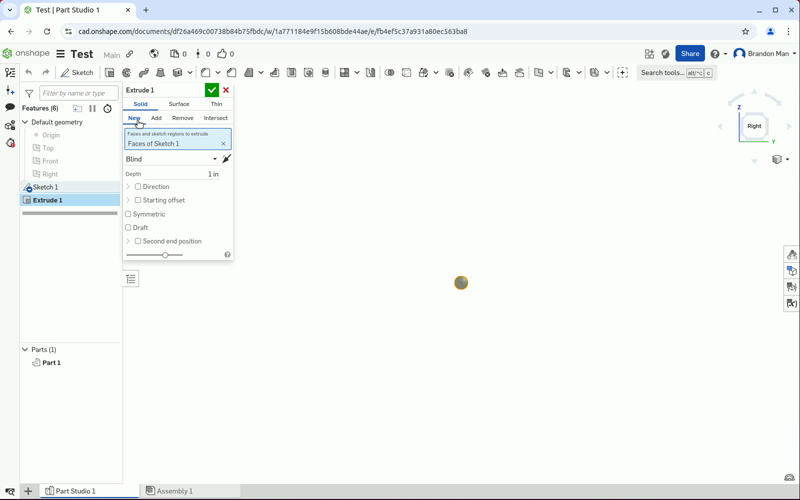
key(tab, 4)
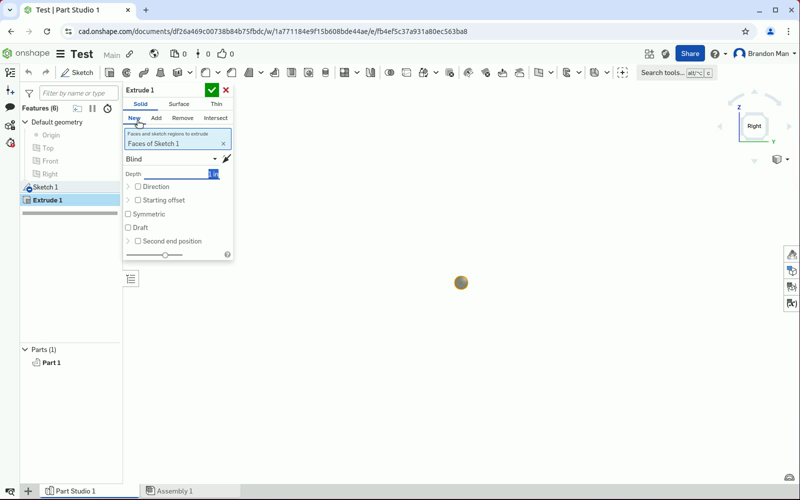
text(20.701)
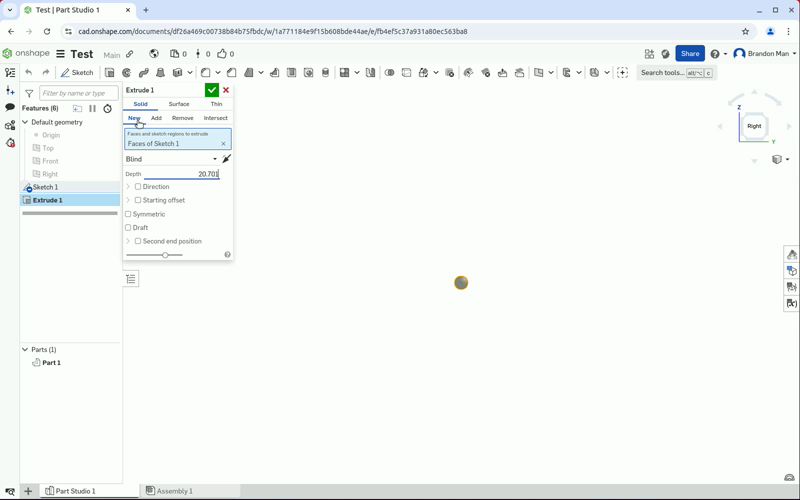
key(enter)
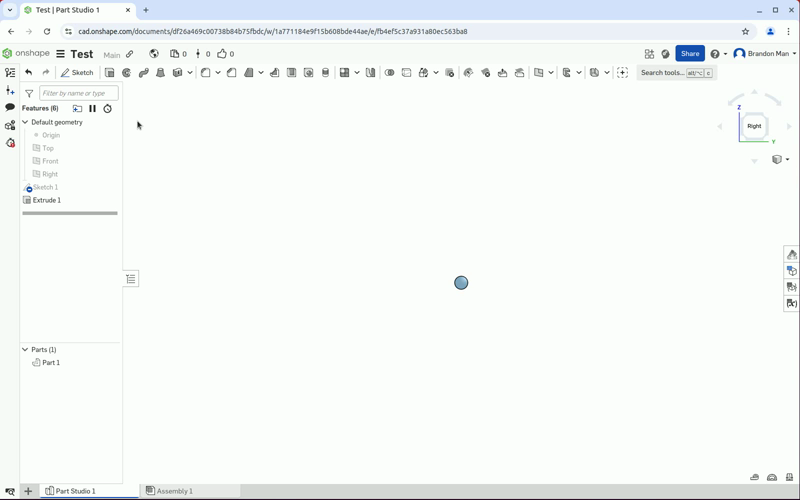
key(shift+h)
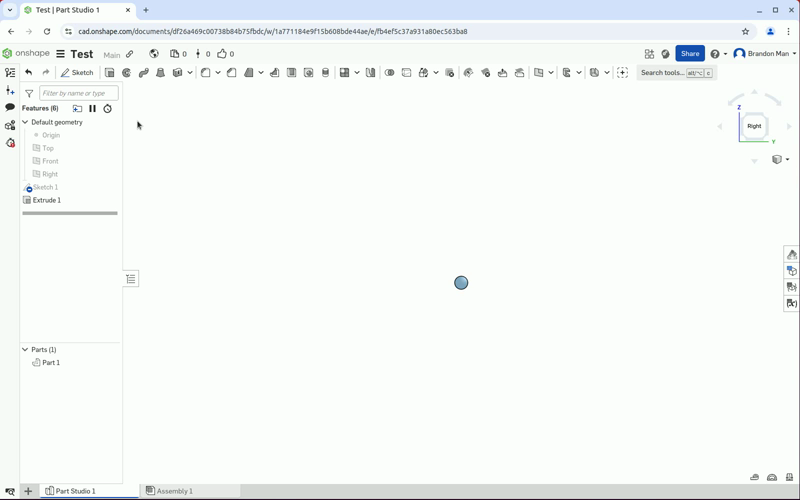
key(shift+h)
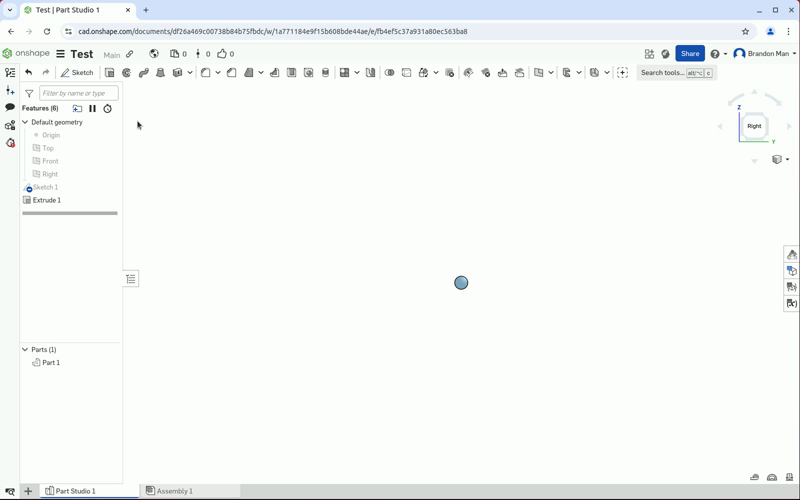
mouse_move(73, 189)
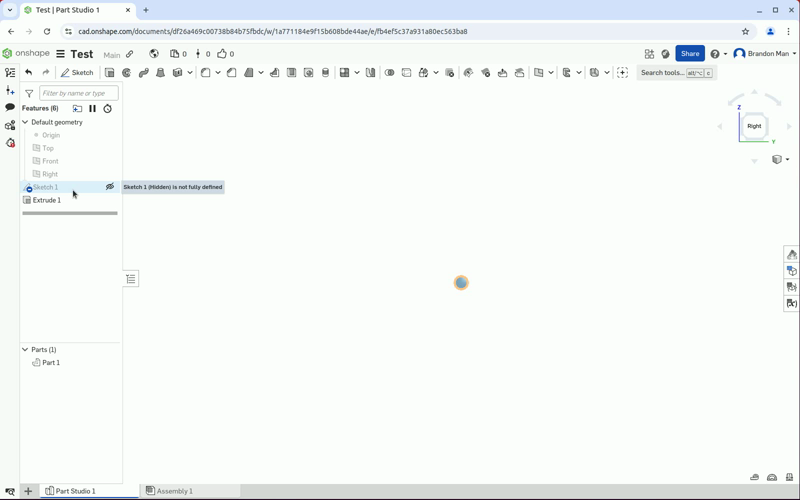
click(73, 189)
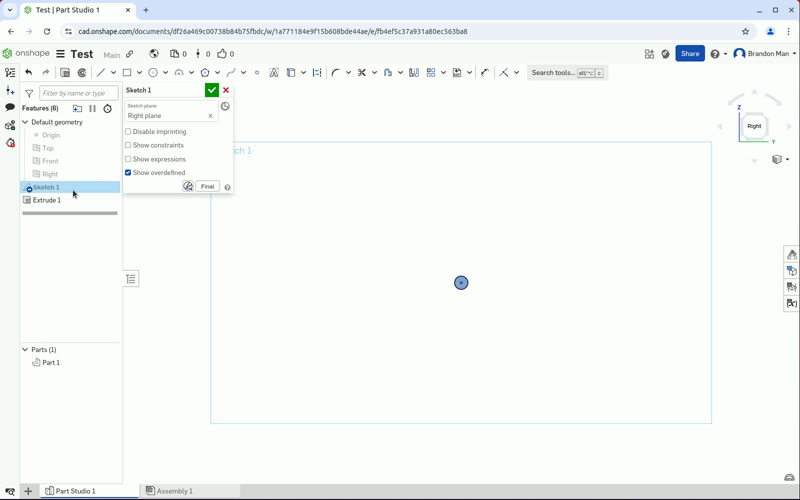
mouse_move(229, 92)
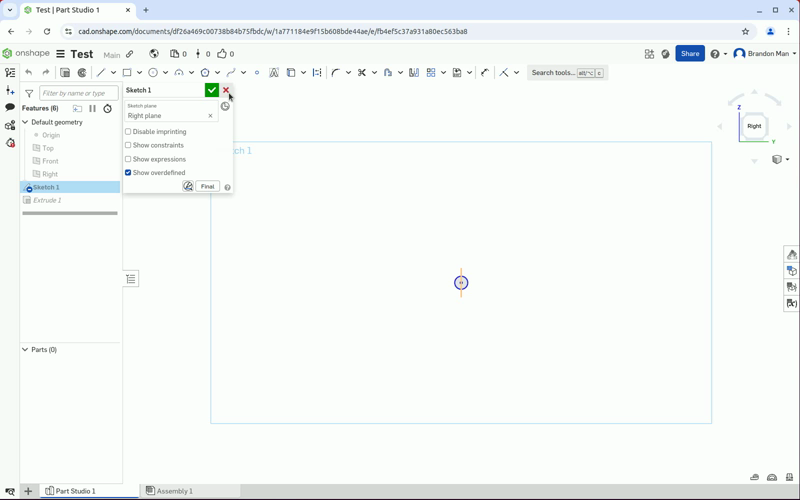
click(229, 92)
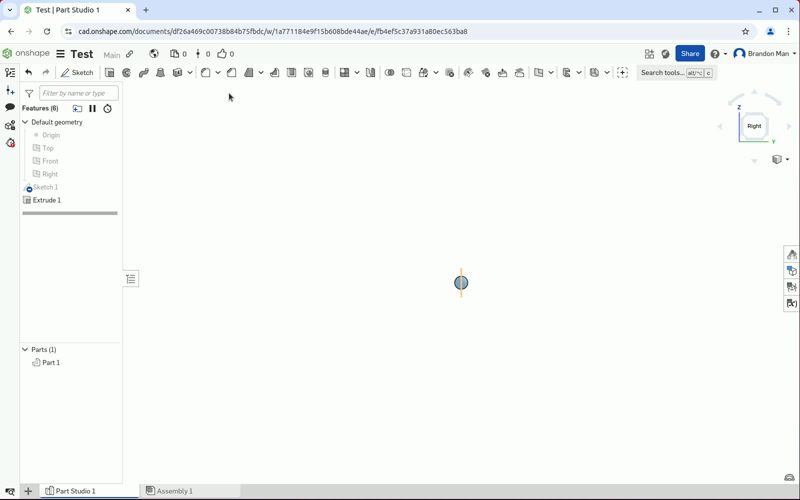
mouse_move(541, 75)
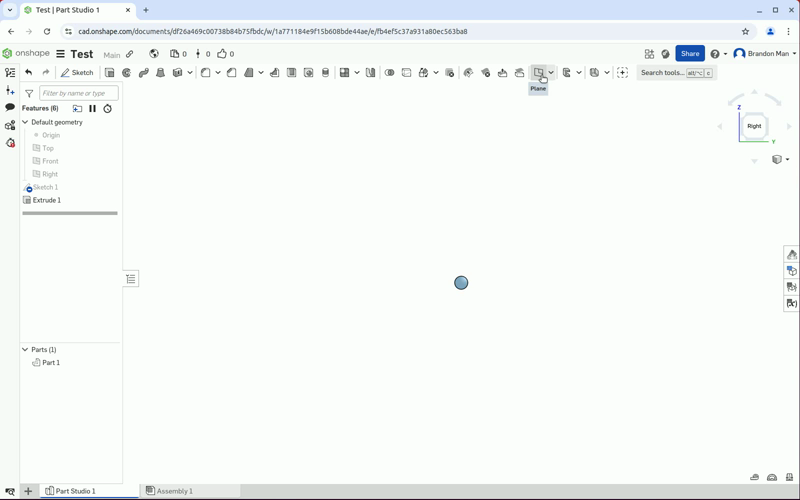
click(541, 75)
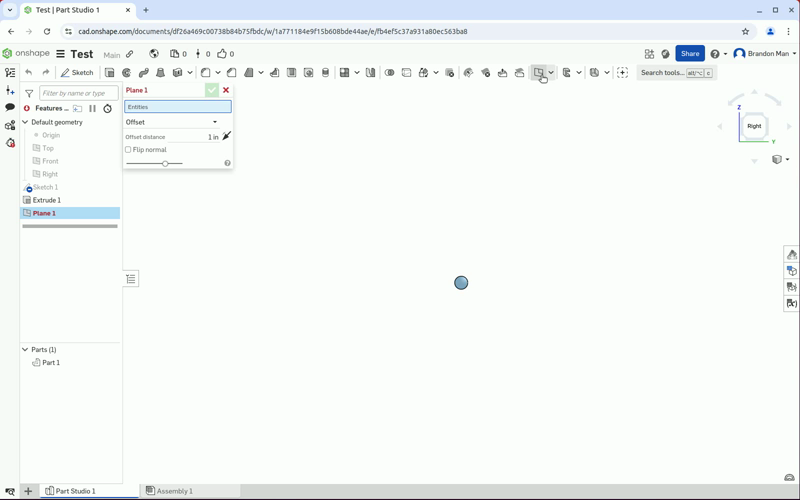
mouse_move(73, 176)
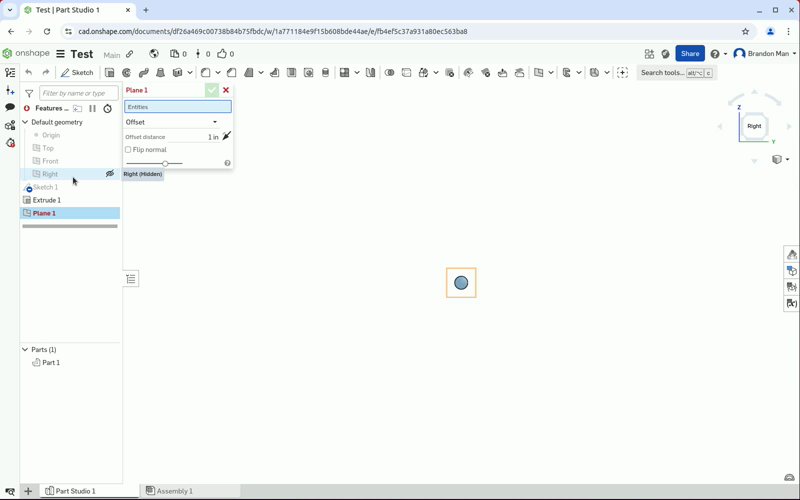
click(73, 176)
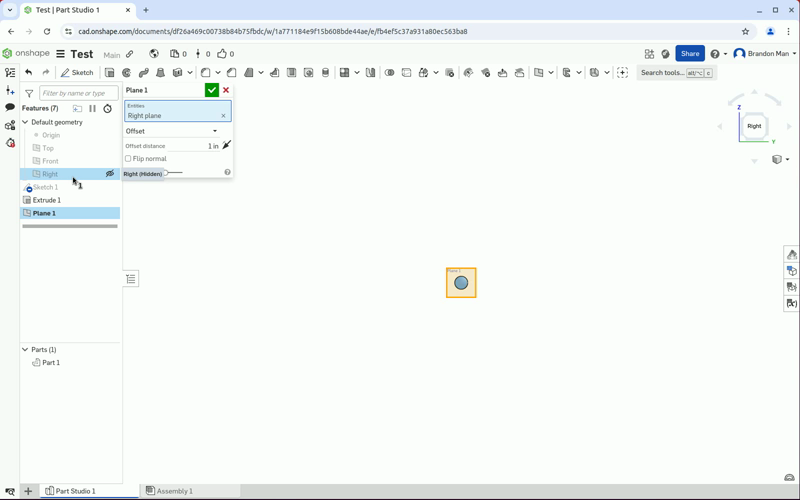
key(tab, 2)
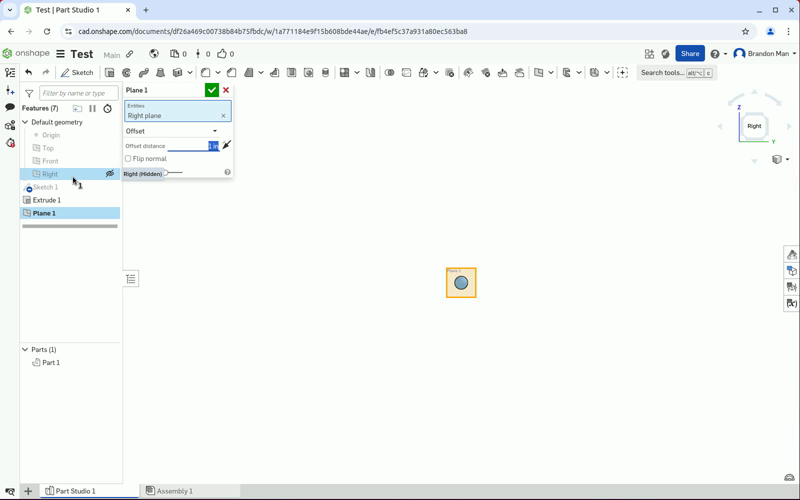
text(20.705)
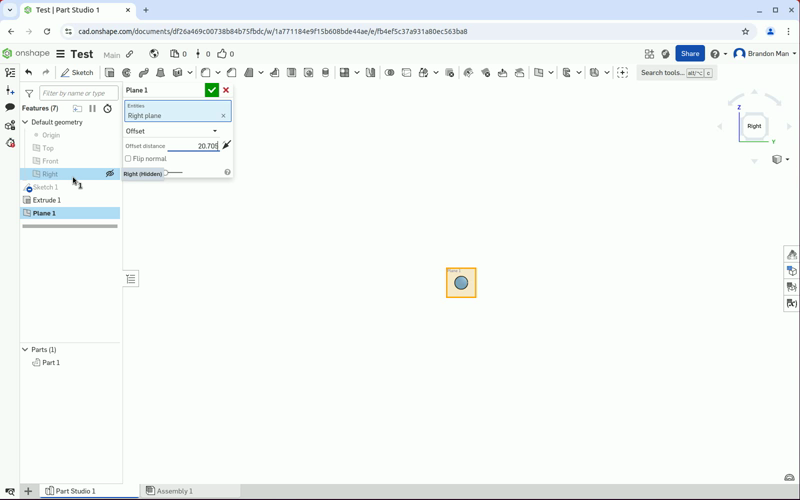
key(enter, 2)
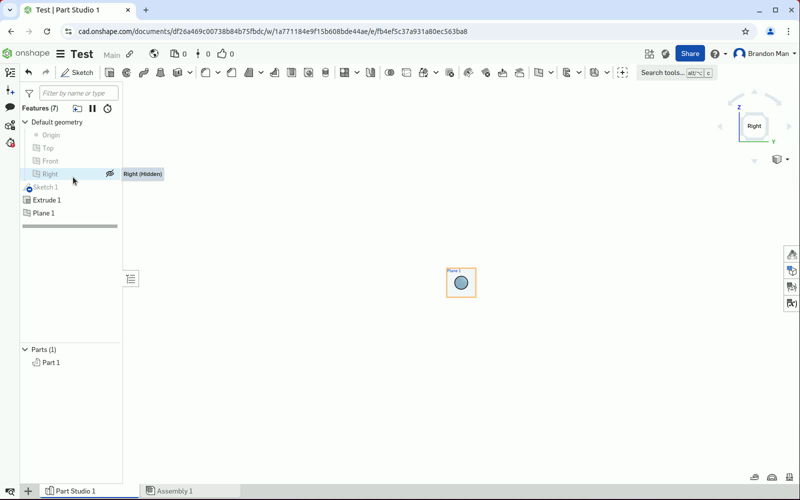
key(shift+s)
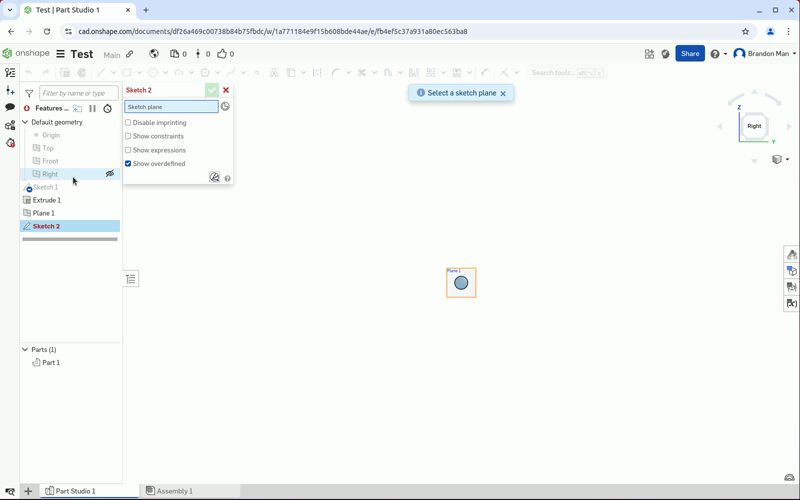
mouse_move(73, 215)
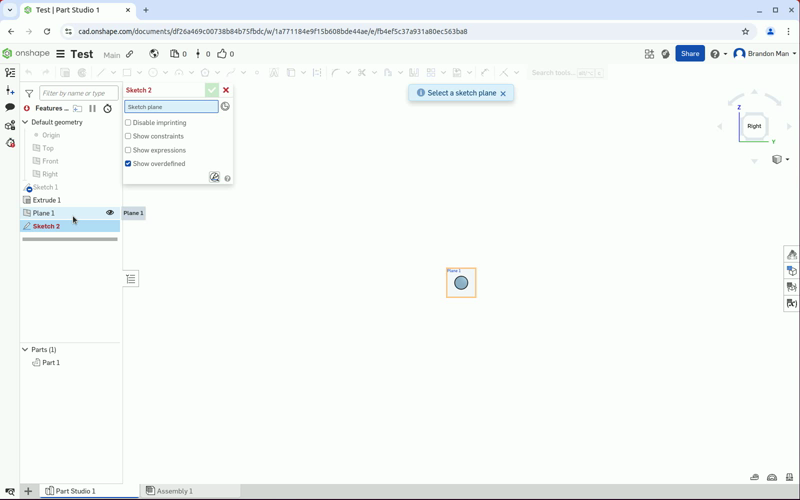
click(73, 215)
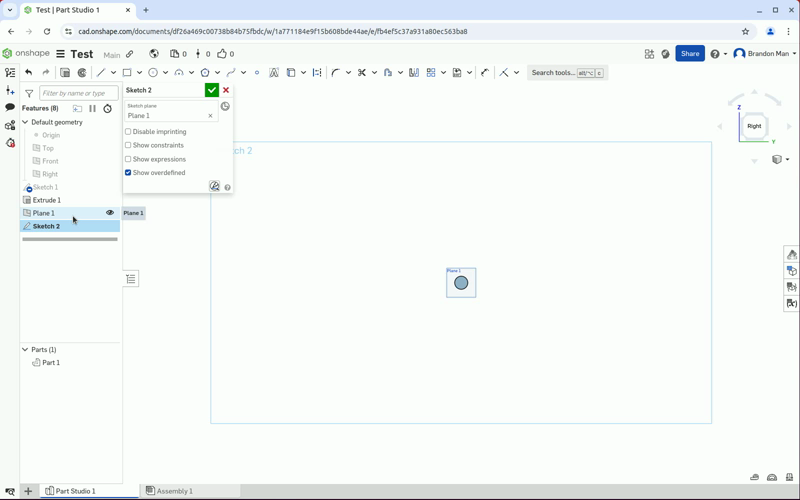
mouse_move(73, 352)
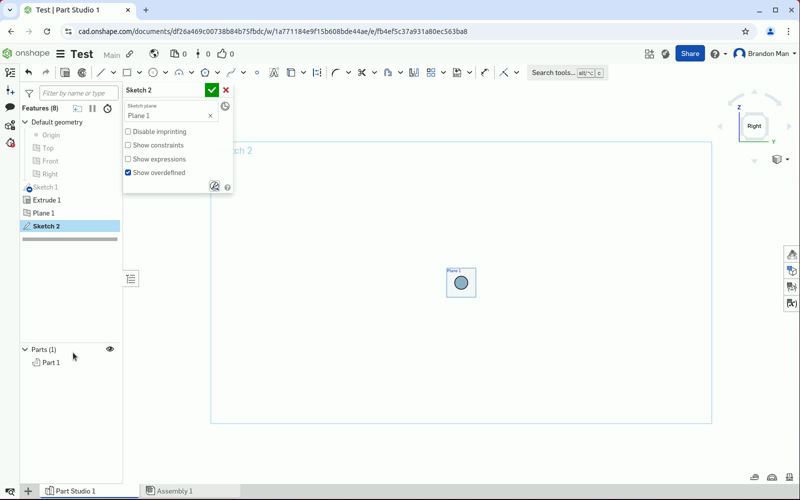
key(y)
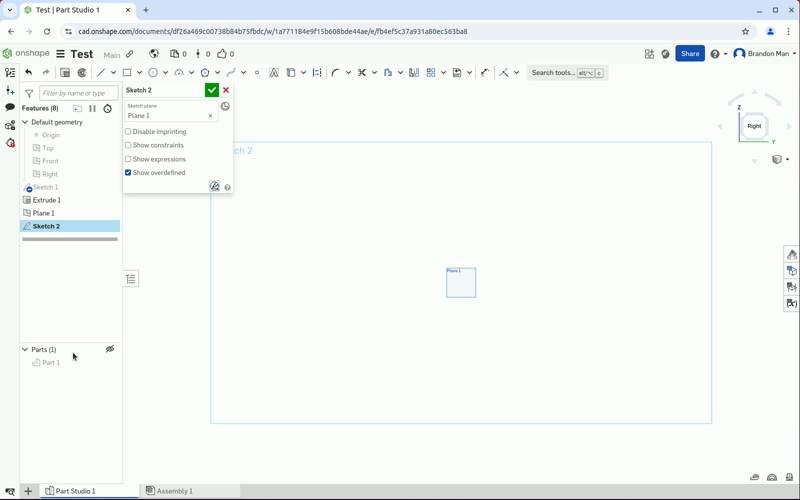
key(c)
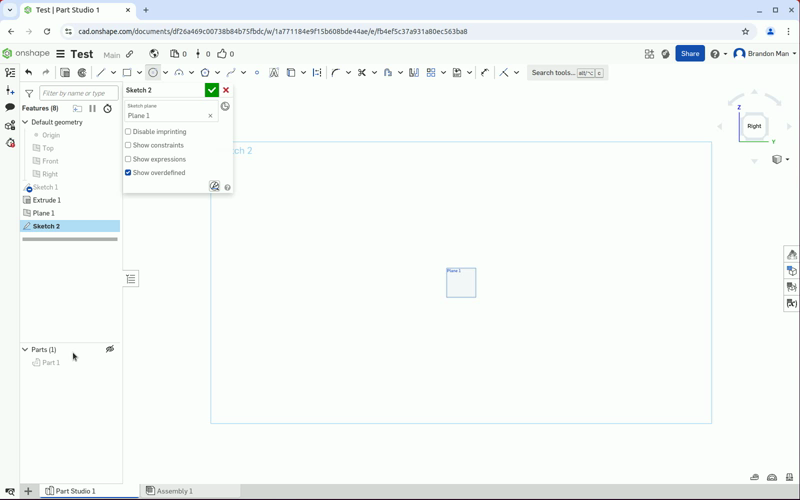
key_down(shift)
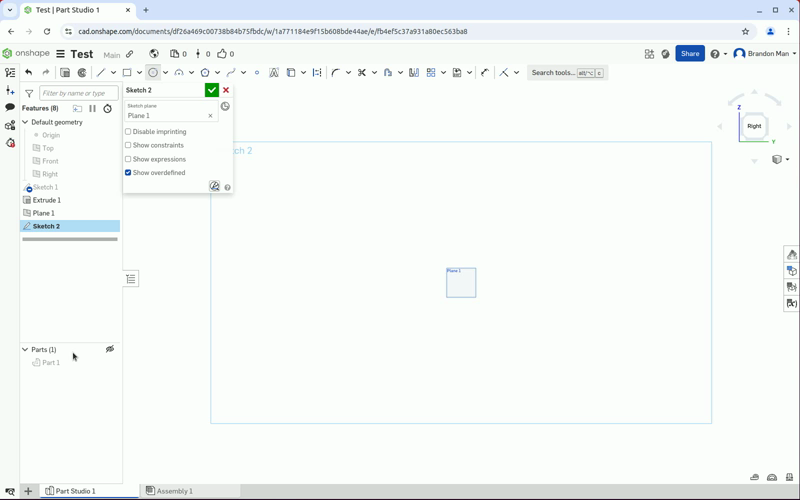
mouse_move(460, 282)
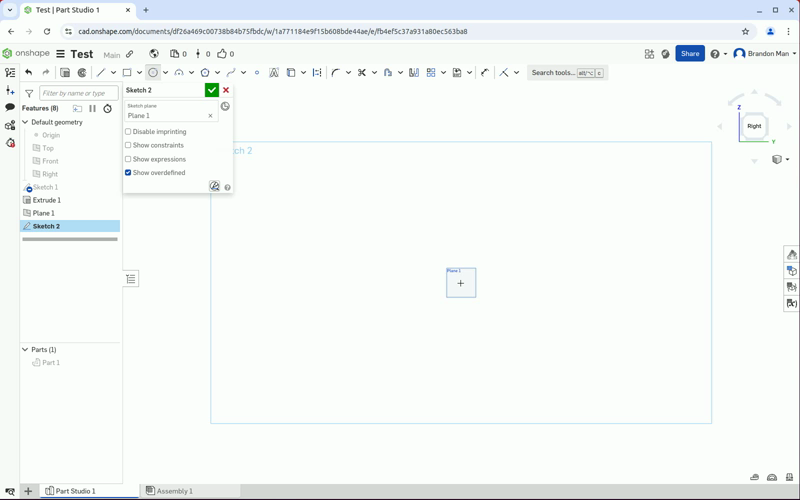
click(460, 282)
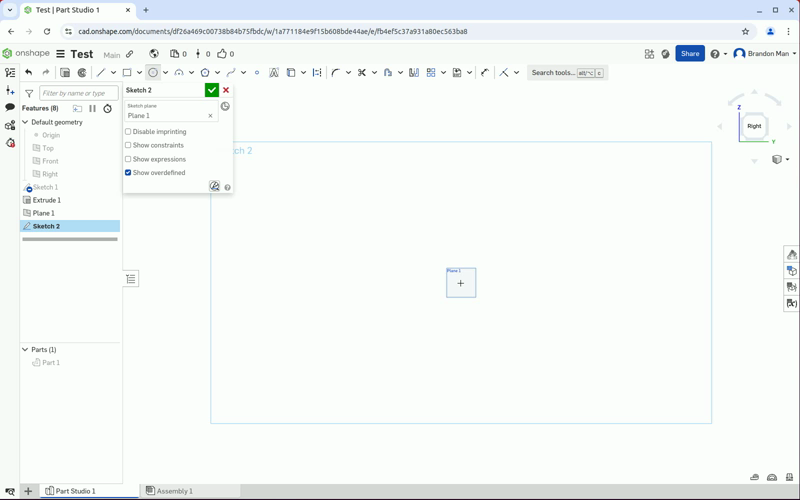
key_up(shift)
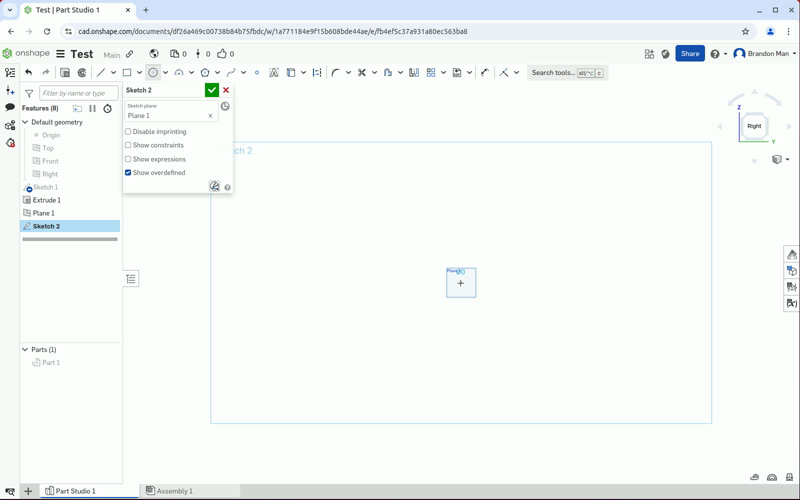
mouse_move(466, 282)
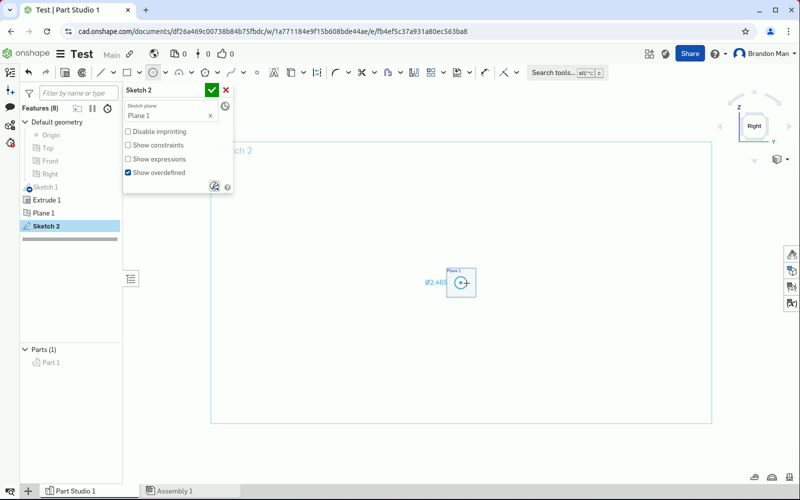
click(466, 282)
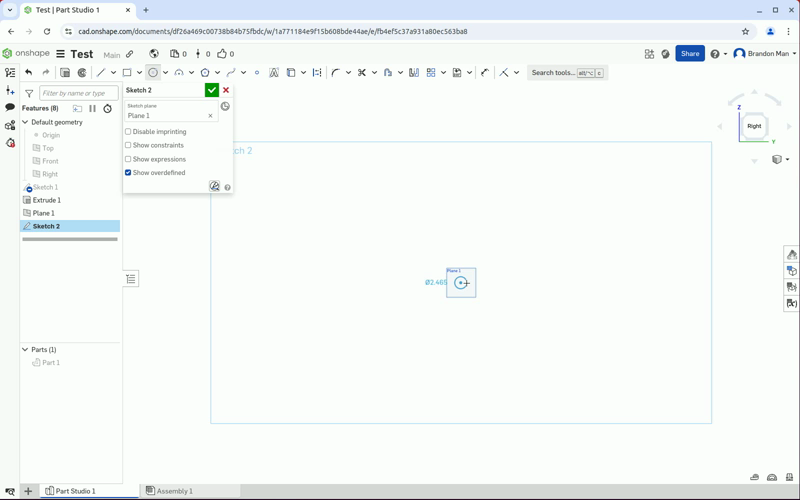
key(esc)
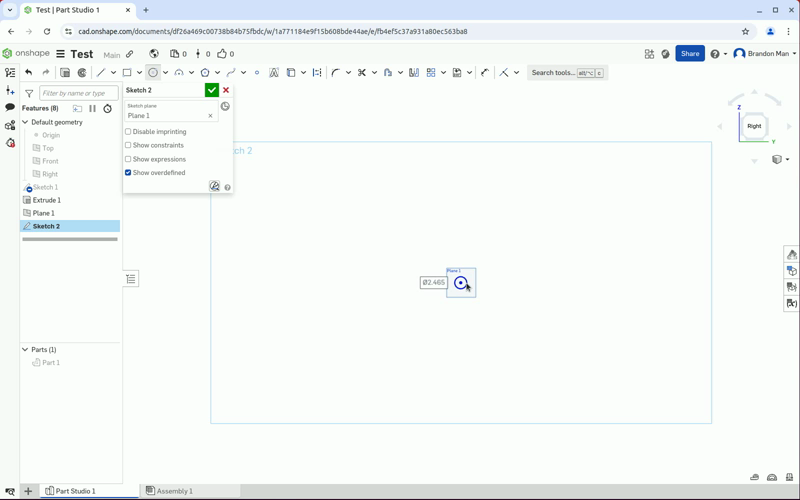
mouse_move(466, 282)
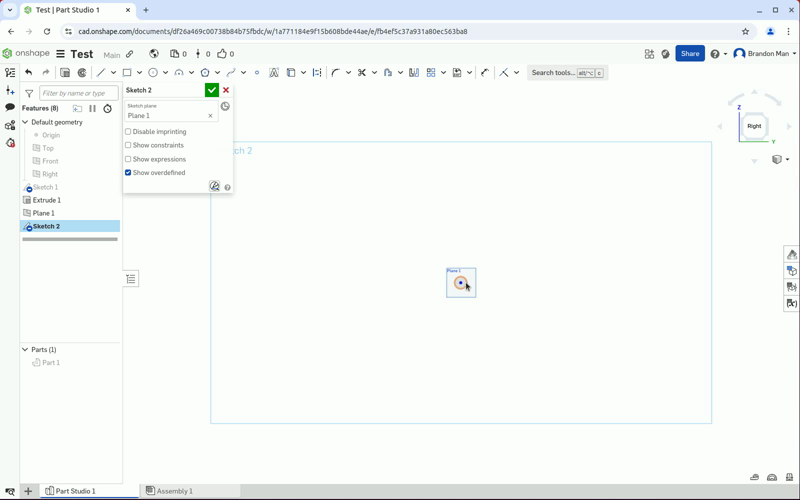
scroll(6)
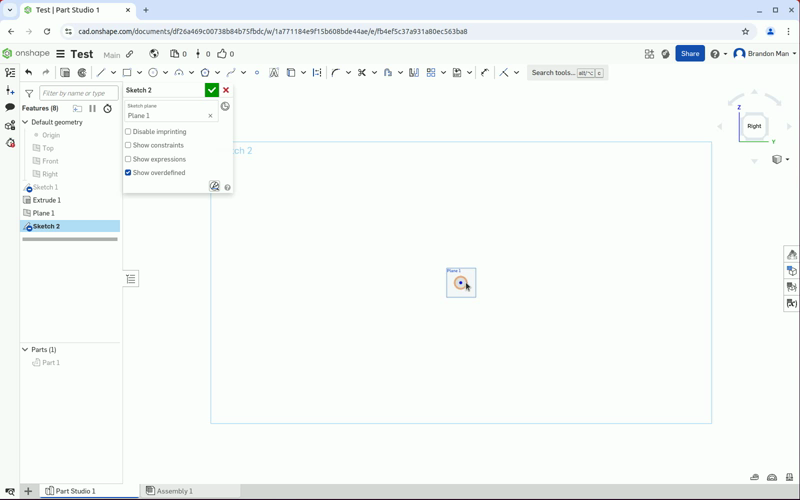
scroll(6)
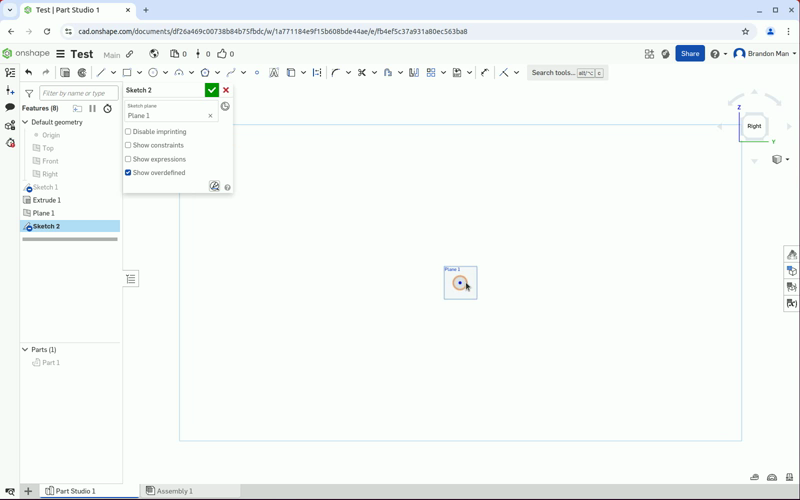
scroll(6)
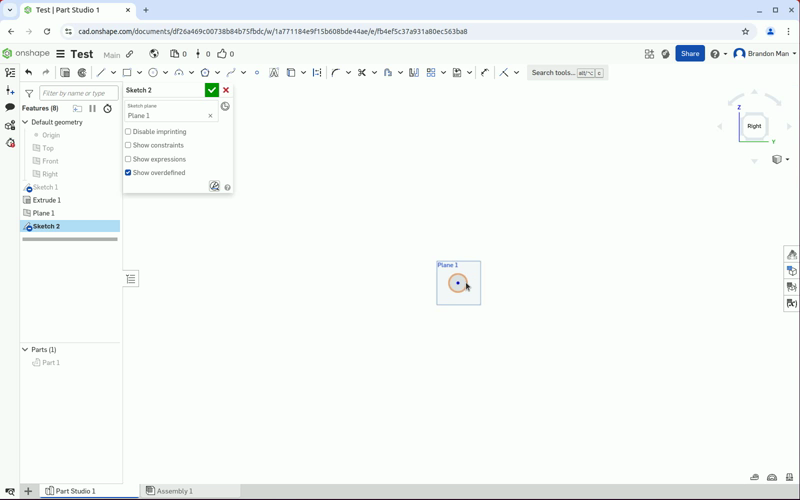
scroll(6)
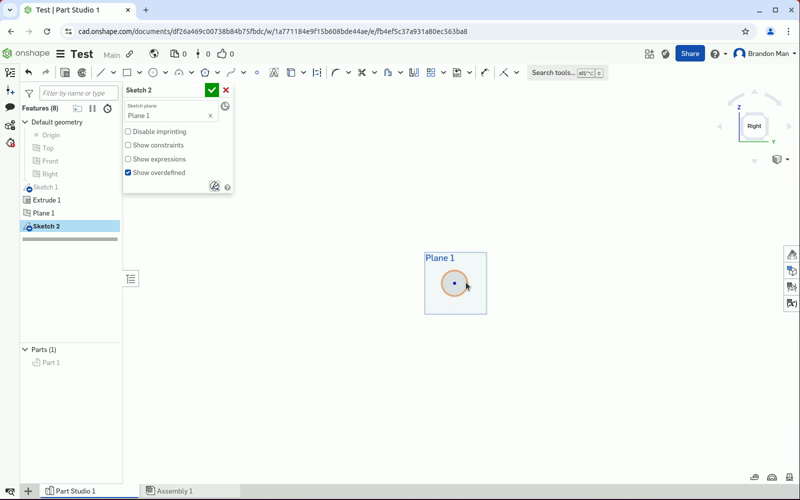
scroll(6)
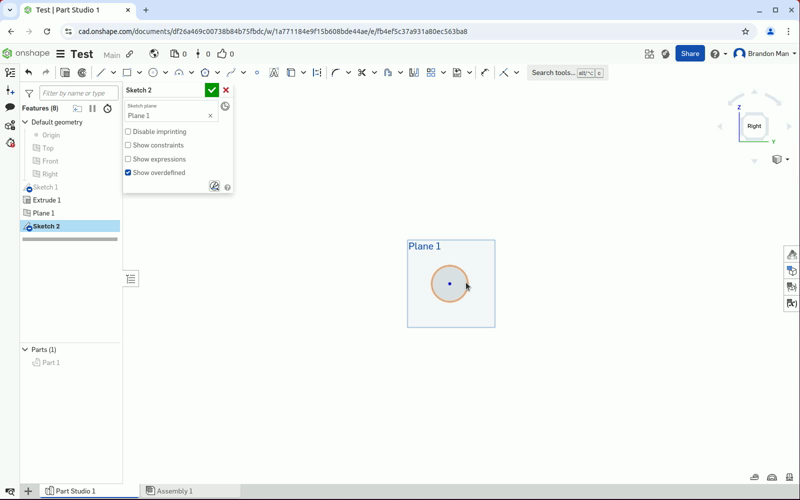
scroll(6)
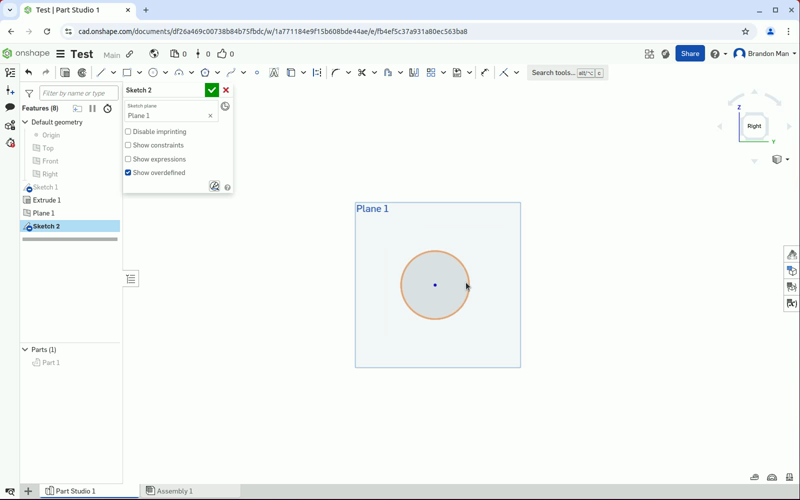
scroll(6)
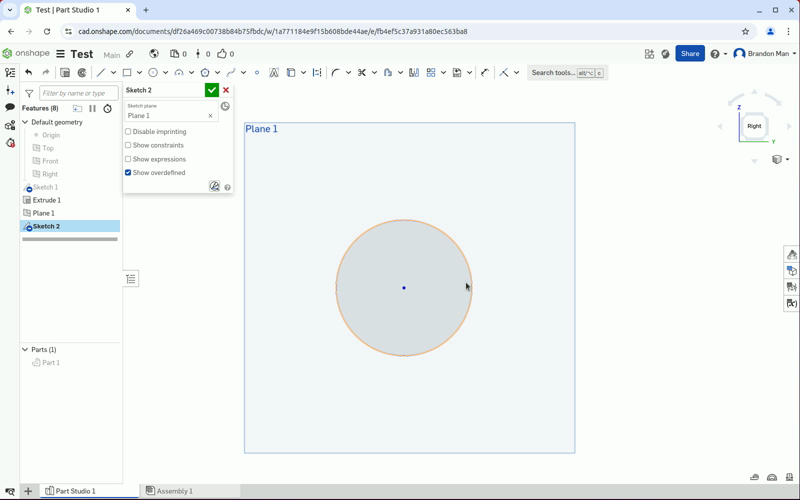
click(466, 282)
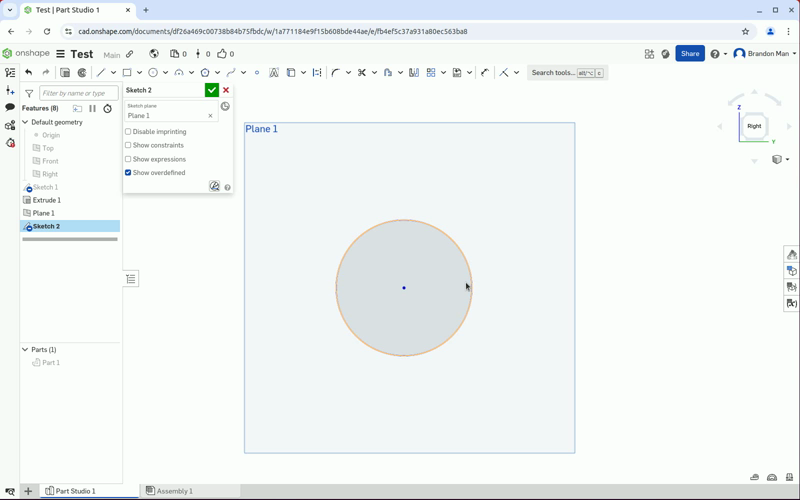
scroll(-6)
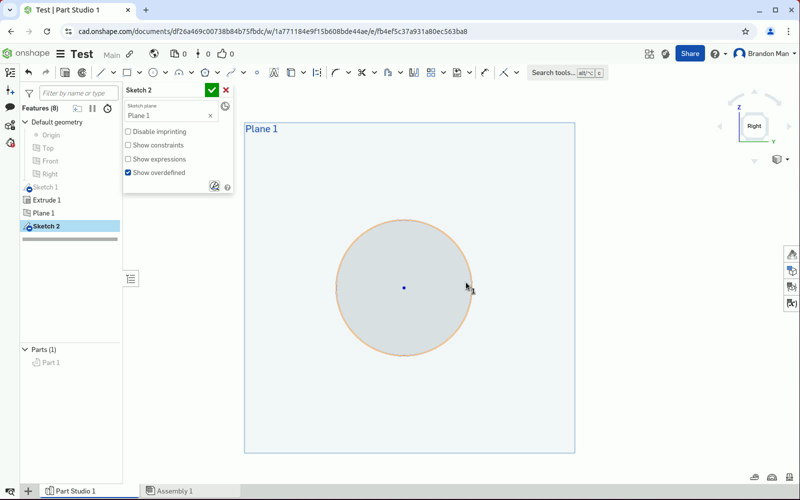
scroll(-6)
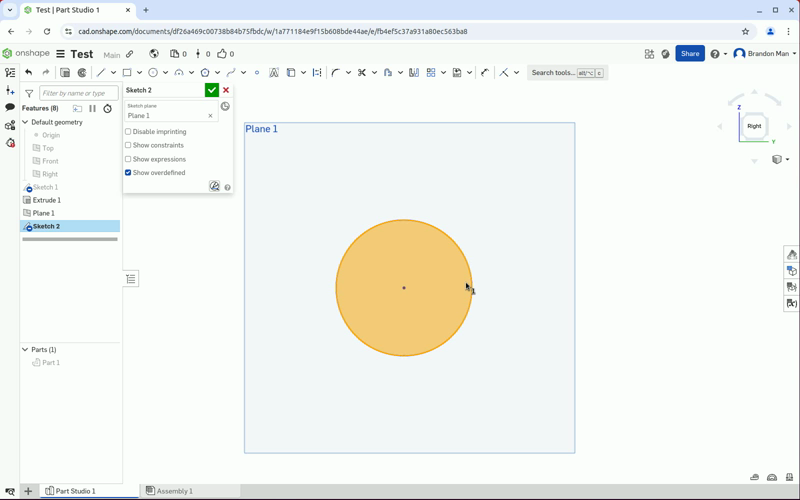
scroll(-6)
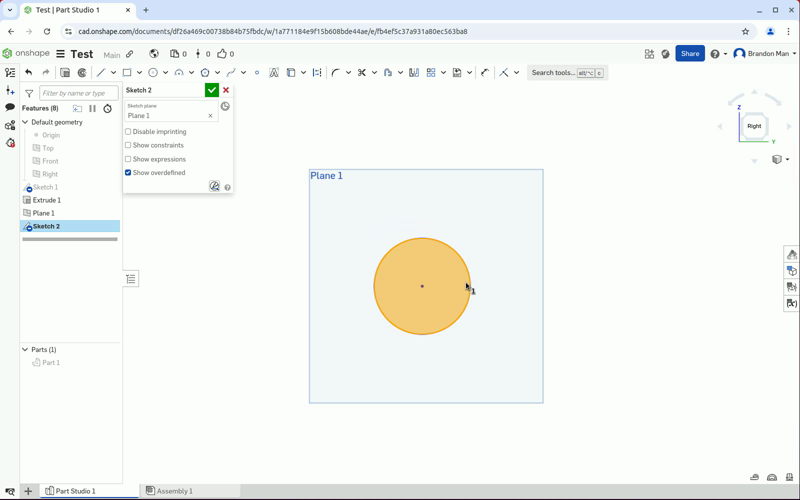
scroll(-6)
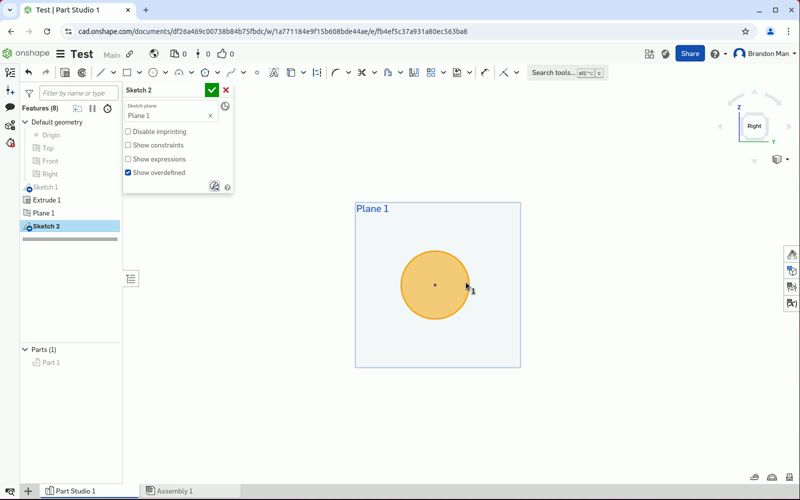
scroll(-6)
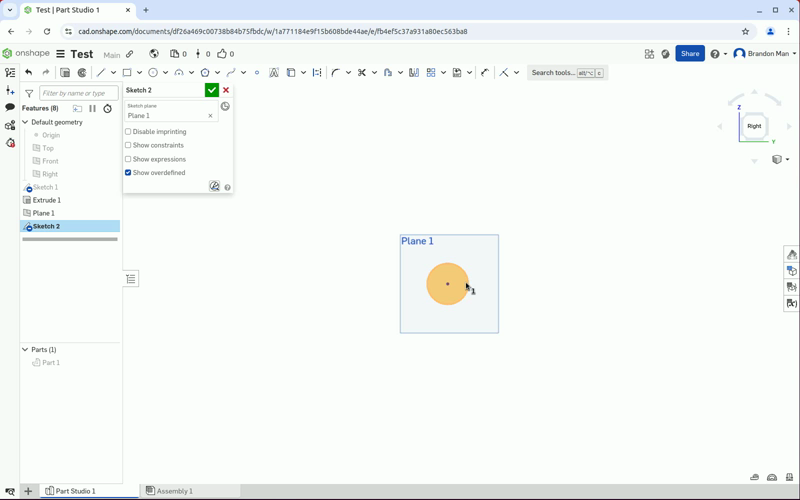
scroll(-6)
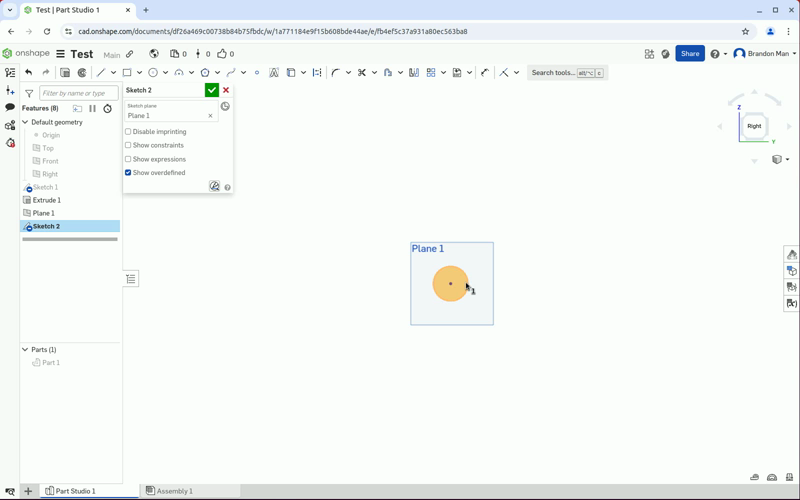
scroll(-6)
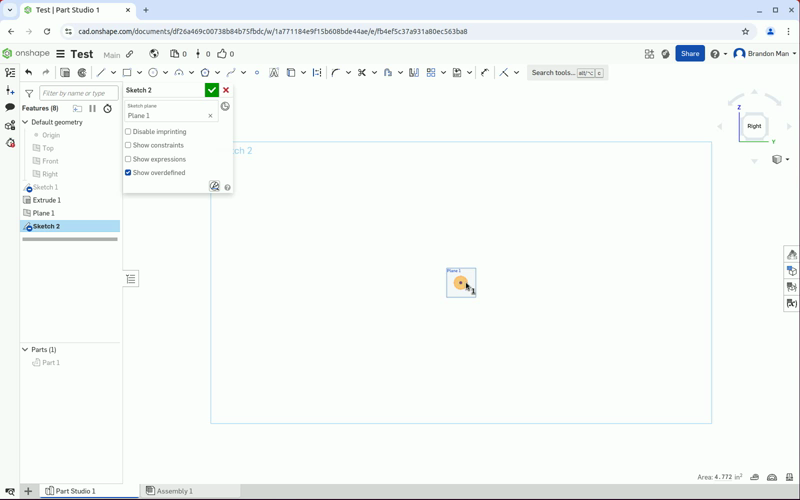
mouse_move(73, 352)
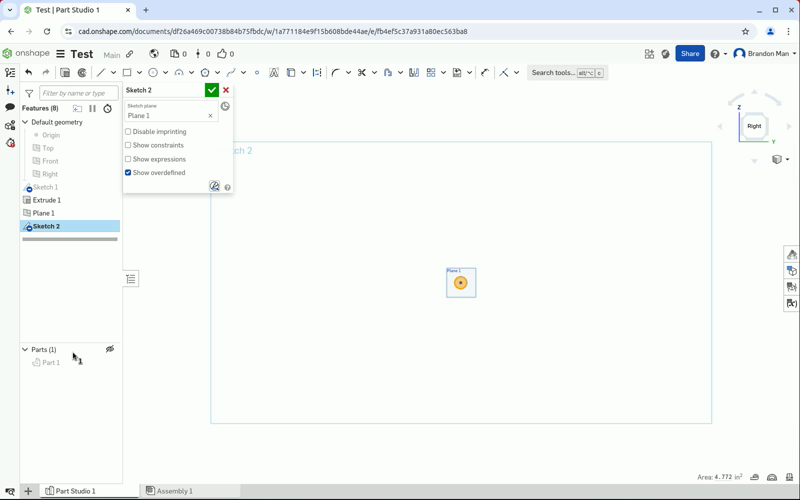
key(shift+y)
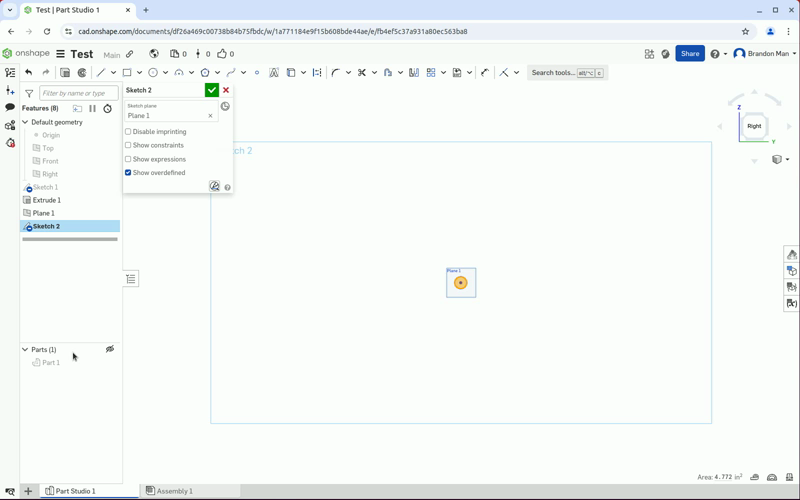
key(shift+e)
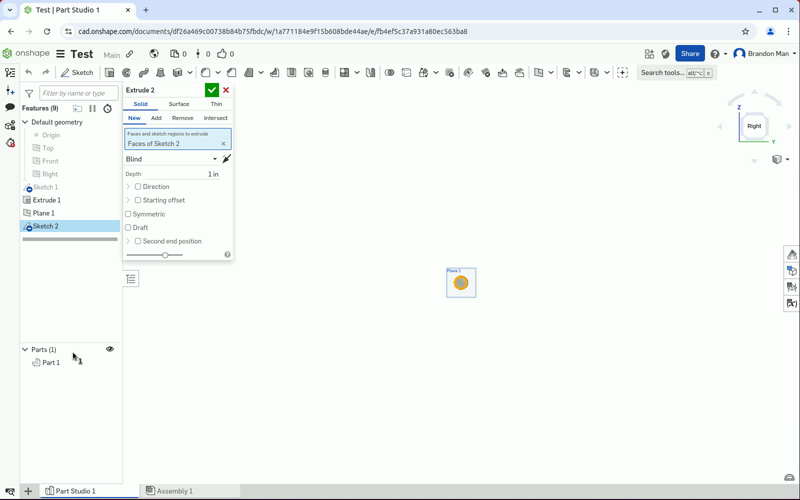
mouse_move(143, 106)
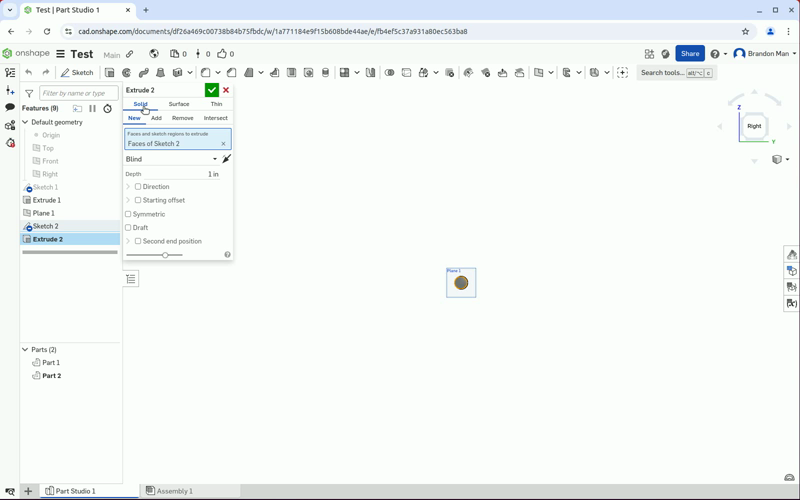
click(143, 106)
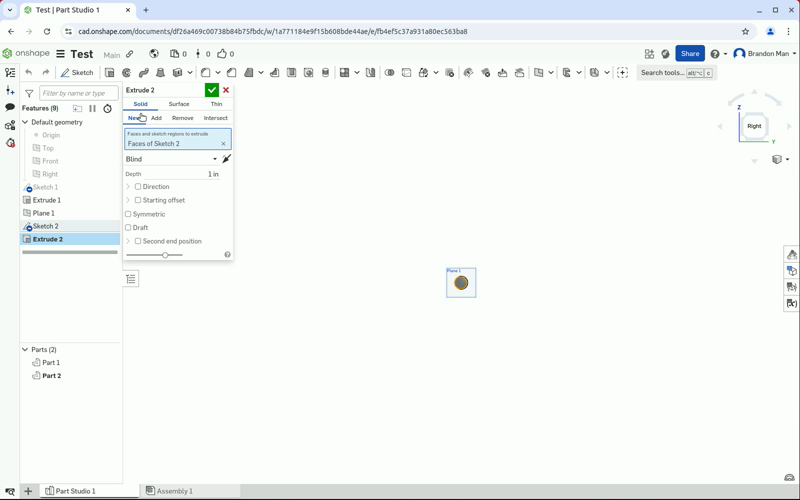
mouse_move(137, 120)
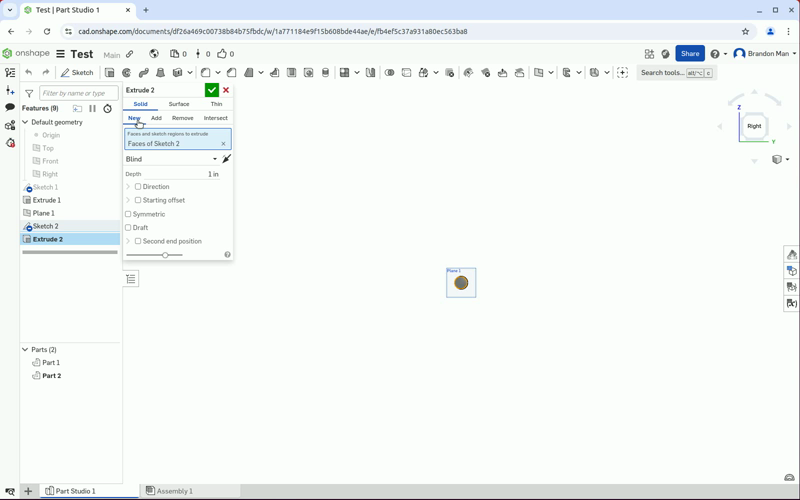
click(137, 120)
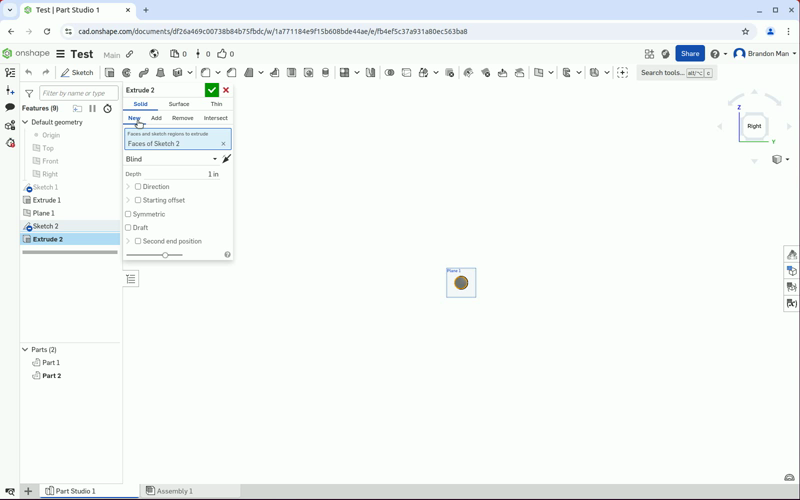
key(tab, 4)
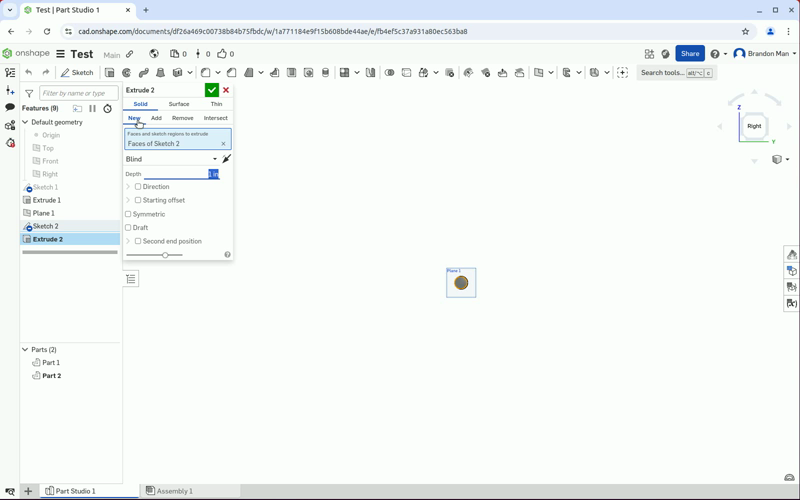
text(0.481)
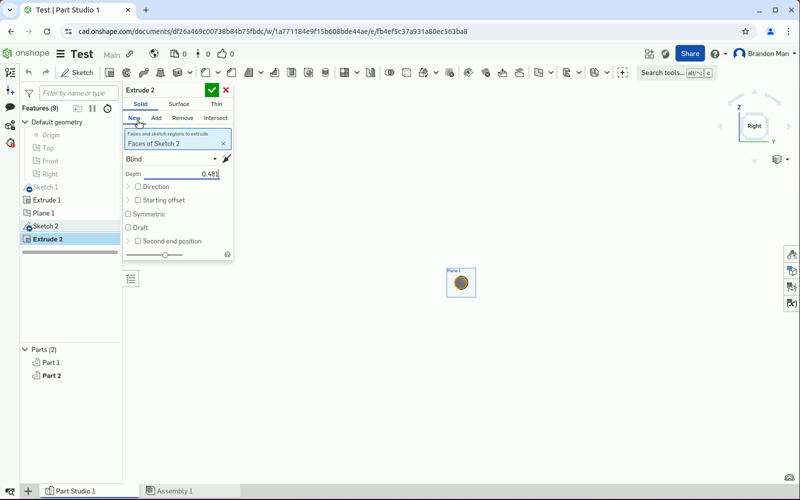
key(enter)
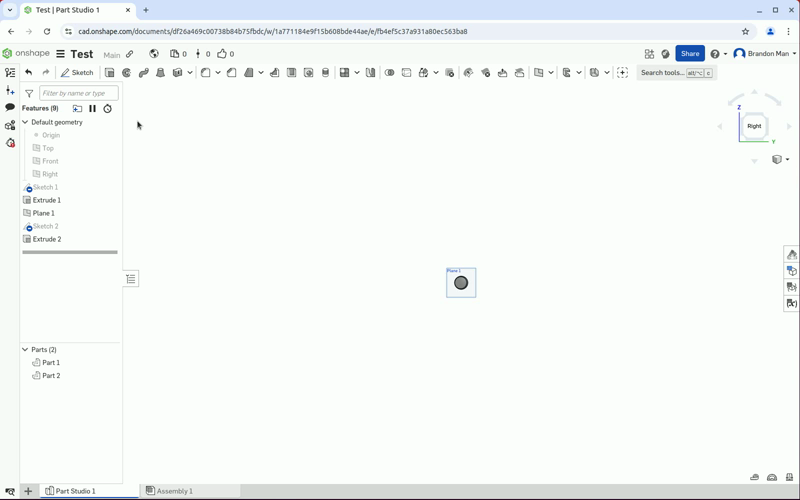
key(shift+h)
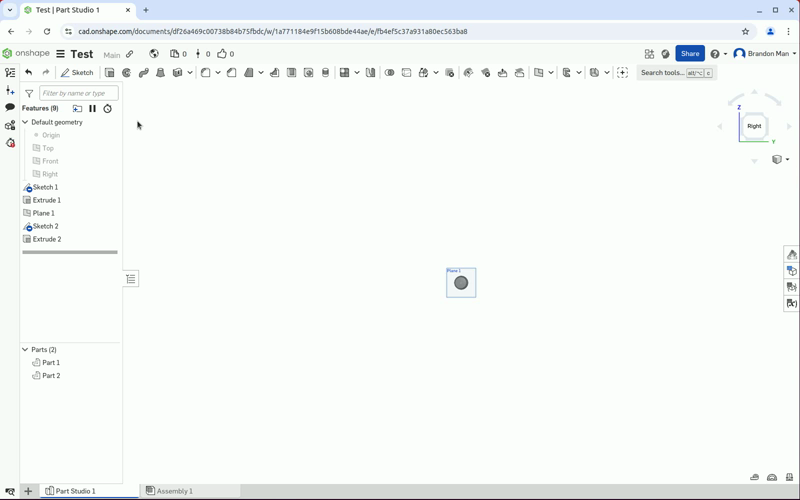
key(shift+h)
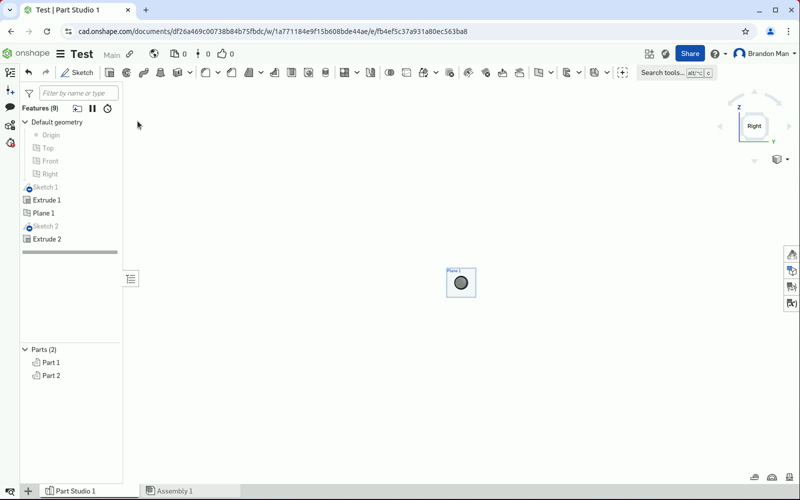
mouse_move(73, 189)
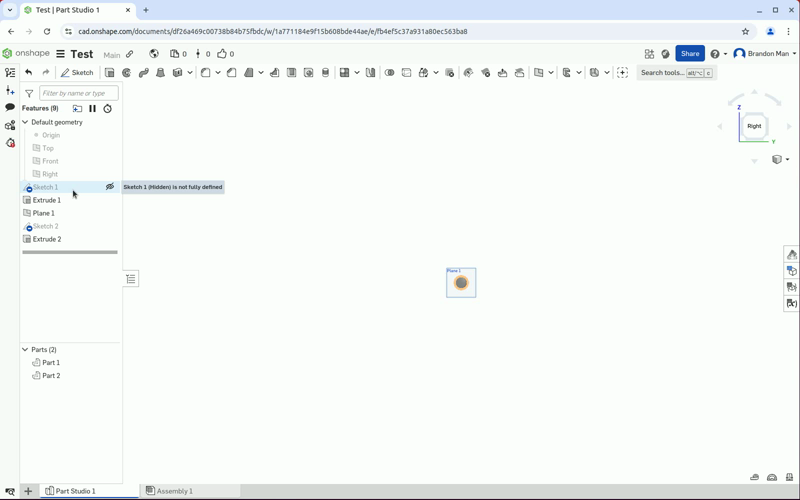
click(73, 189)
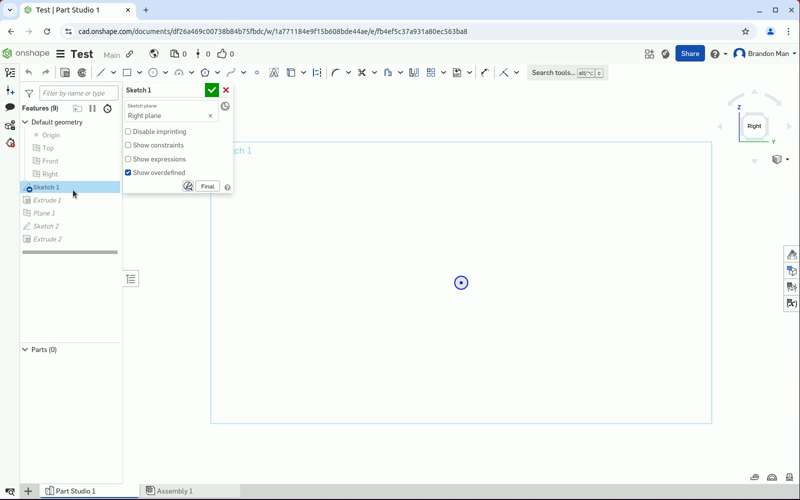
mouse_move(229, 92)
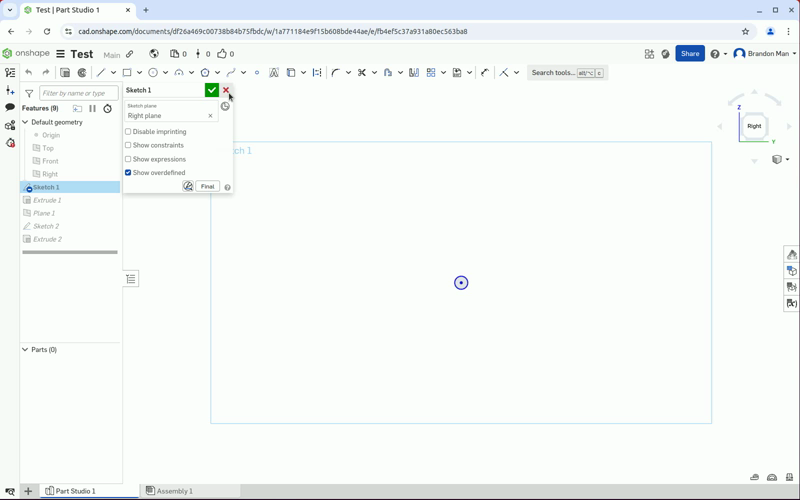
click(229, 92)
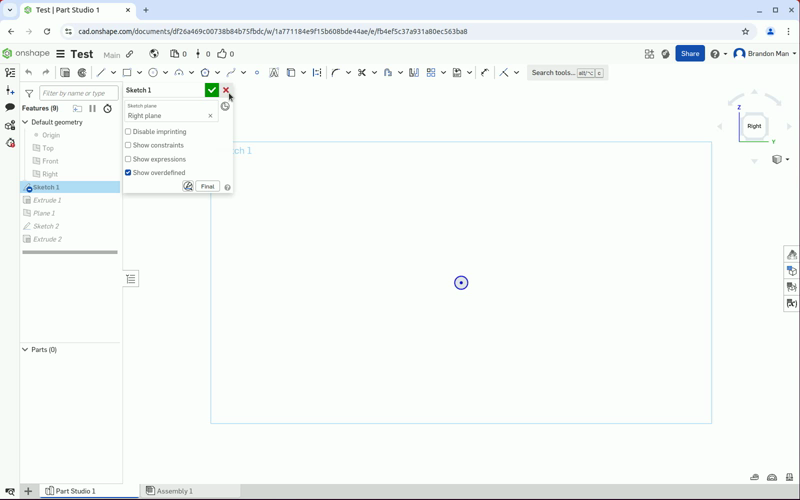
key(shift+s)
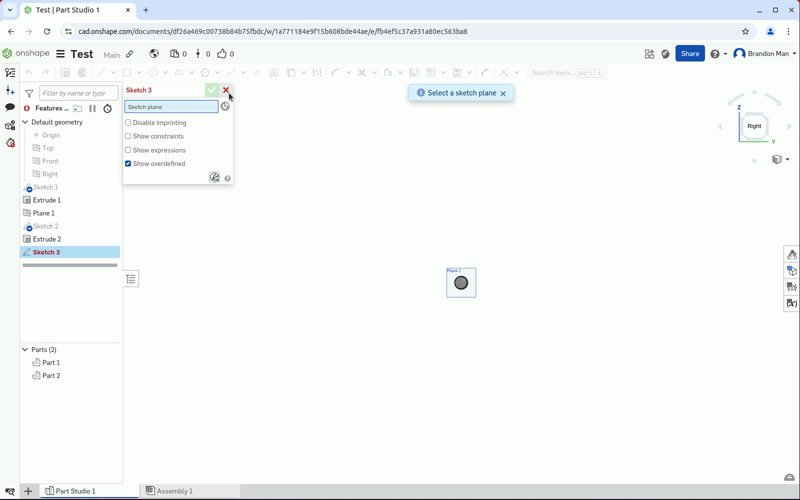
mouse_move(73, 176)
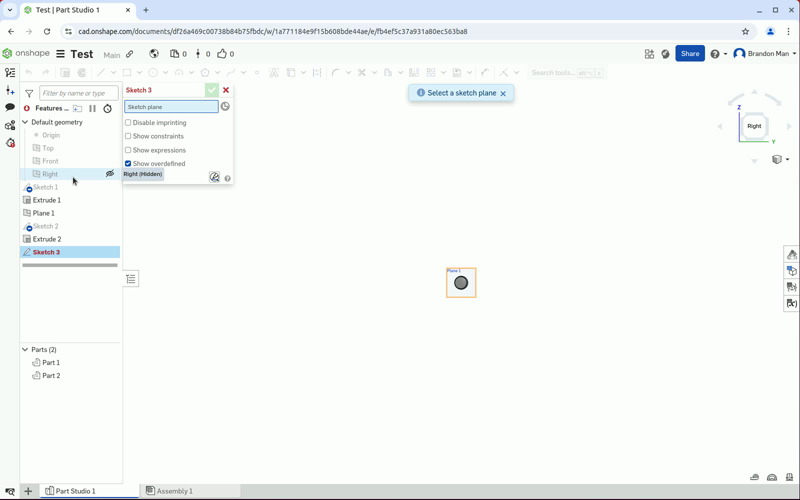
click(73, 176)
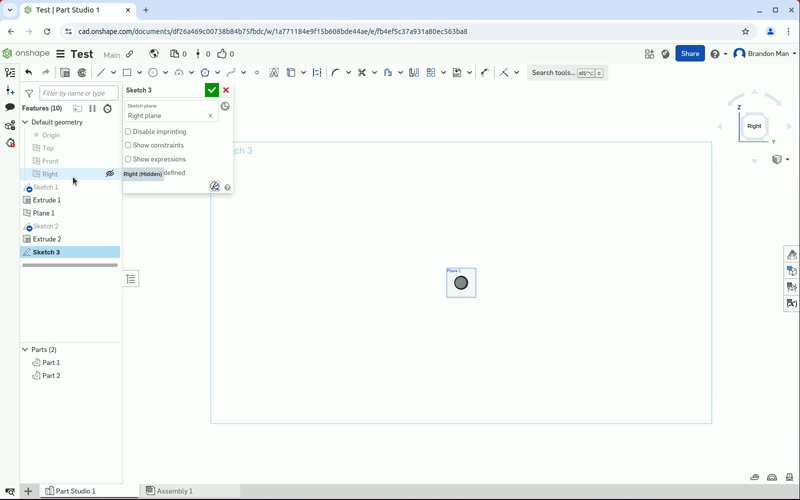
mouse_move(73, 352)
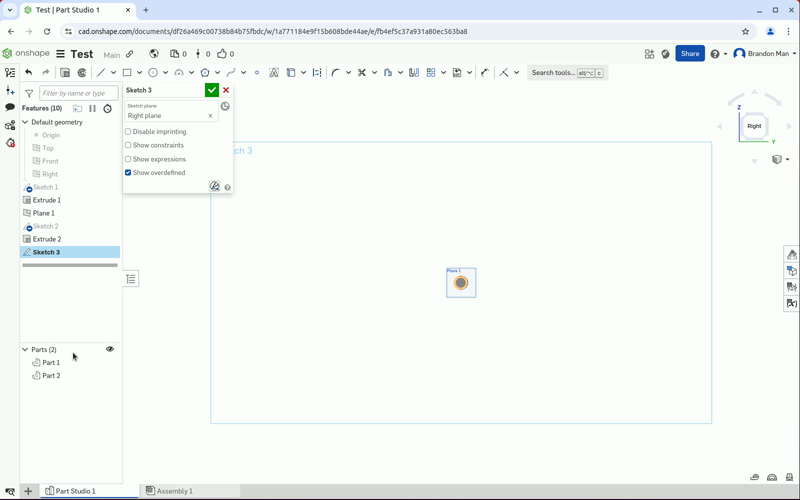
key(y)
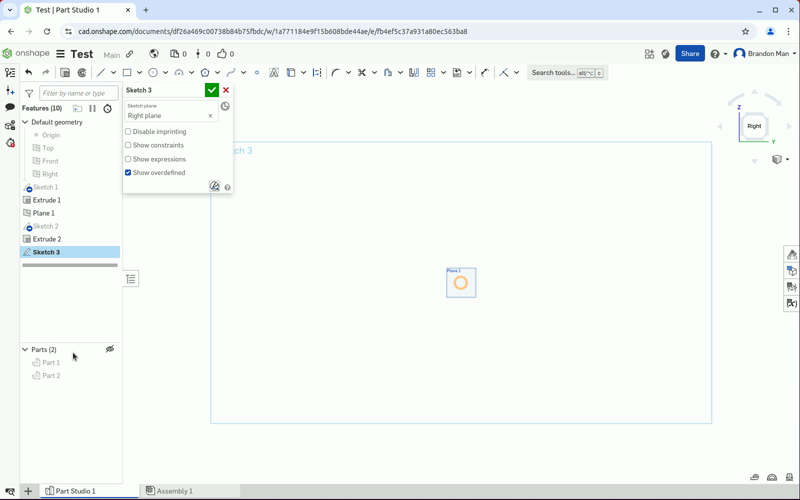
key(c)
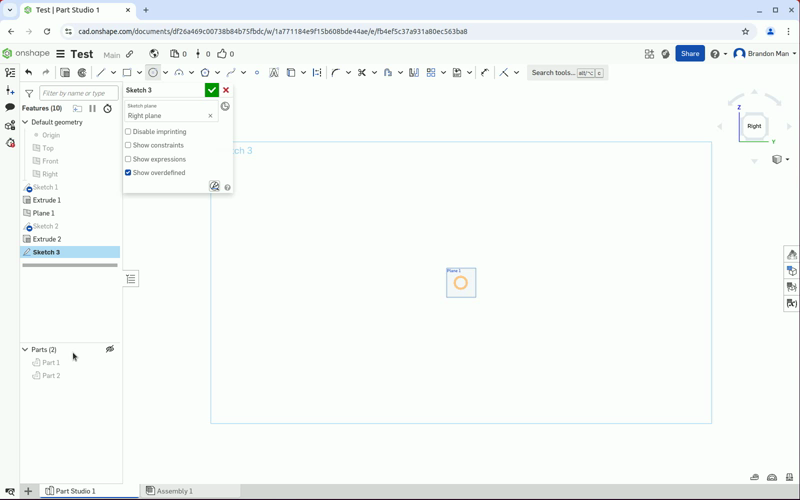
key_down(shift)
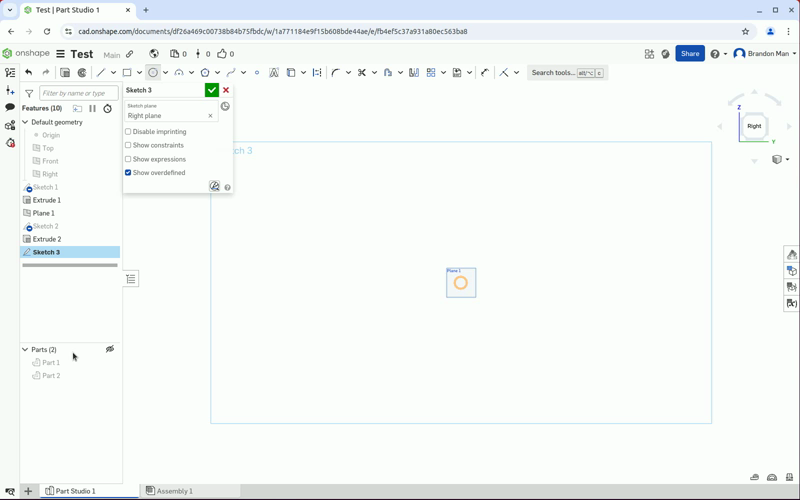
mouse_move(460, 282)
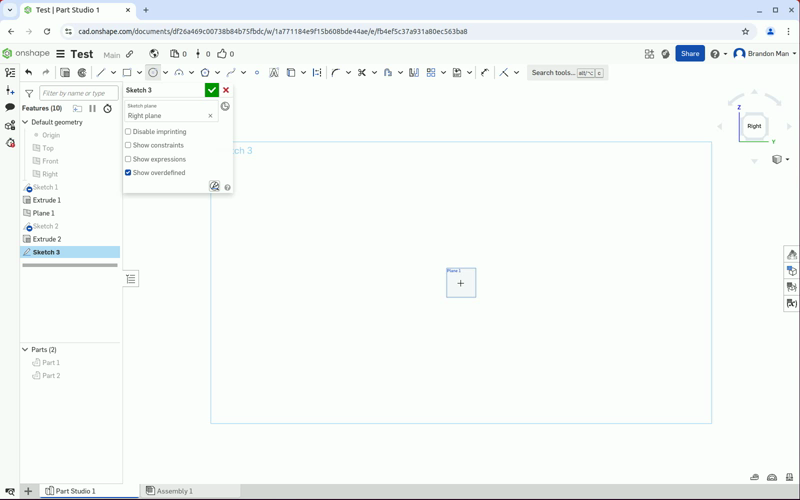
click(460, 282)
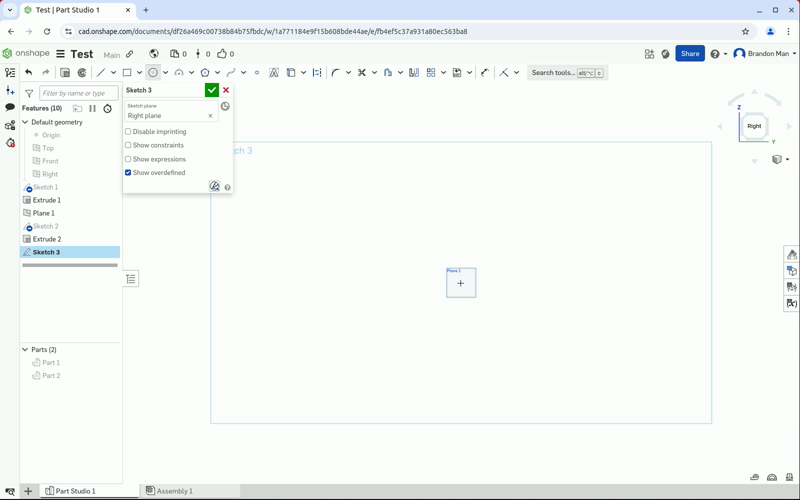
key_up(shift)
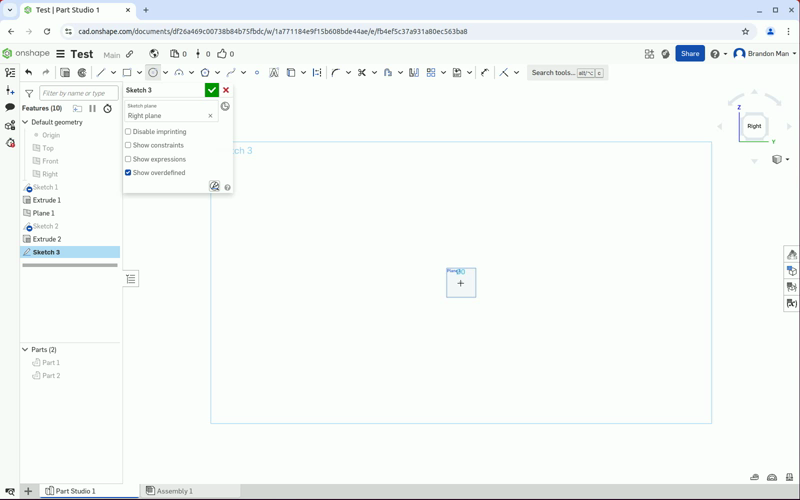
mouse_move(466, 282)
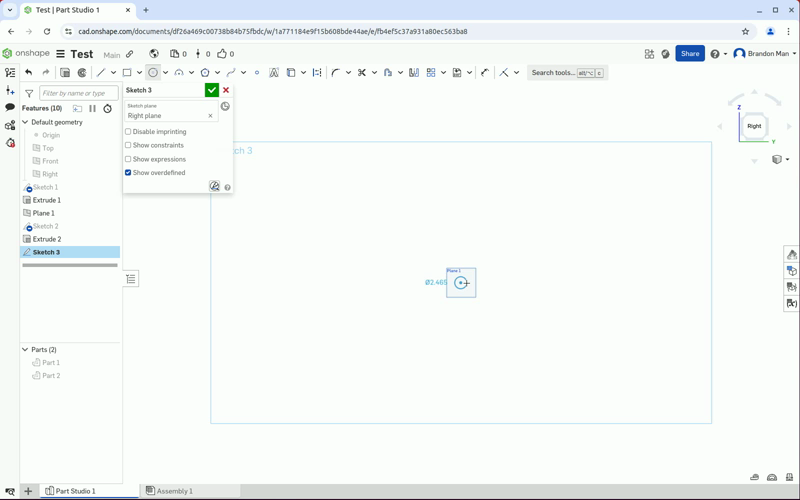
click(466, 282)
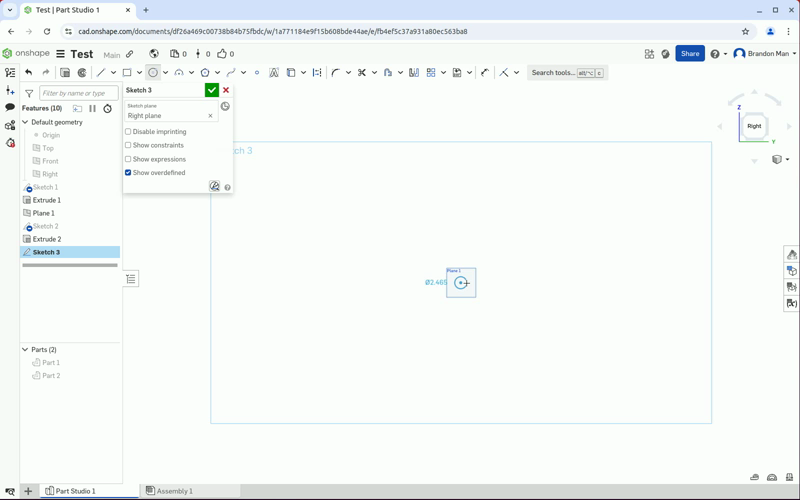
key(esc)
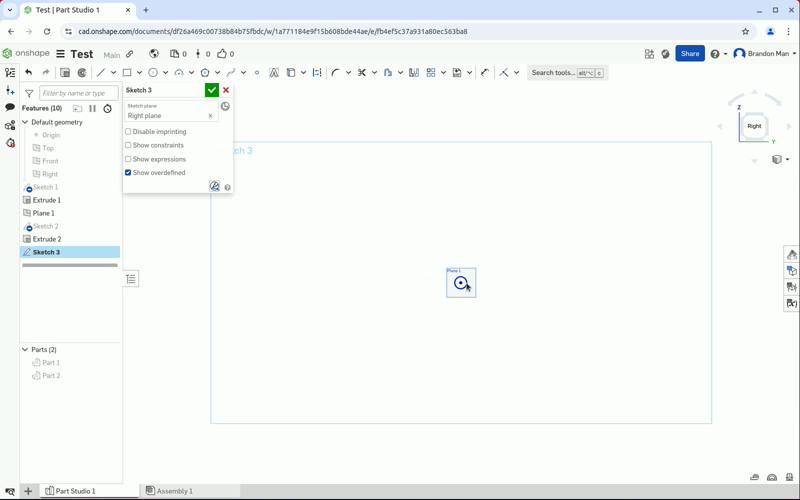
mouse_move(458, 287)
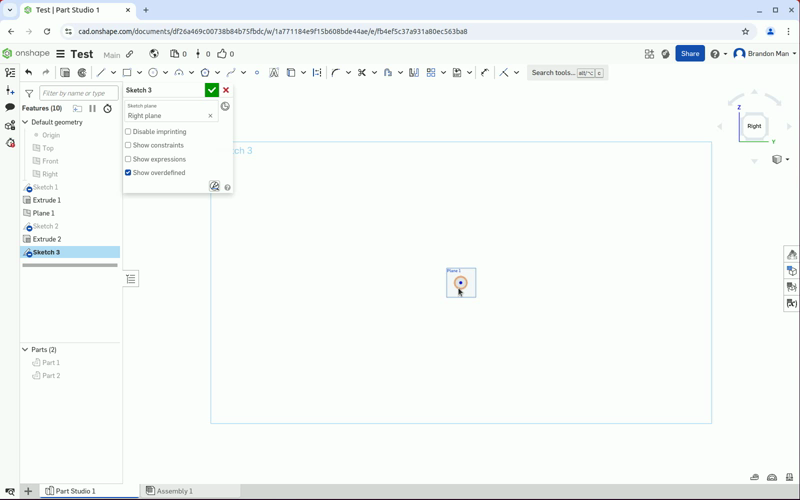
scroll(6)
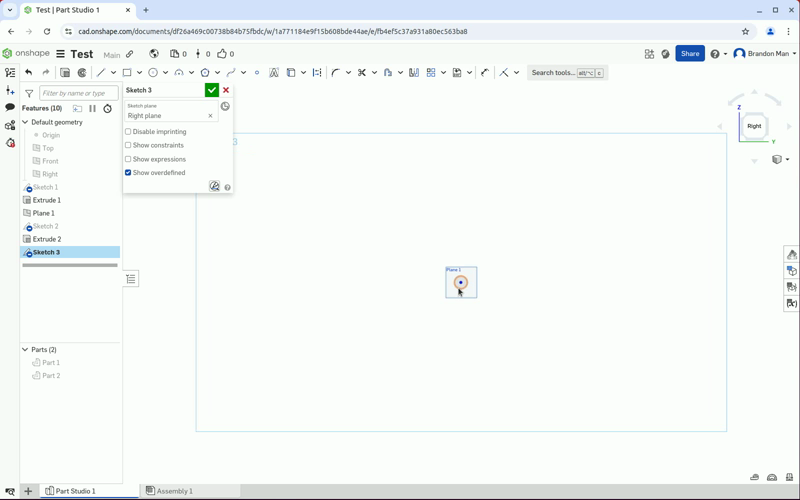
scroll(6)
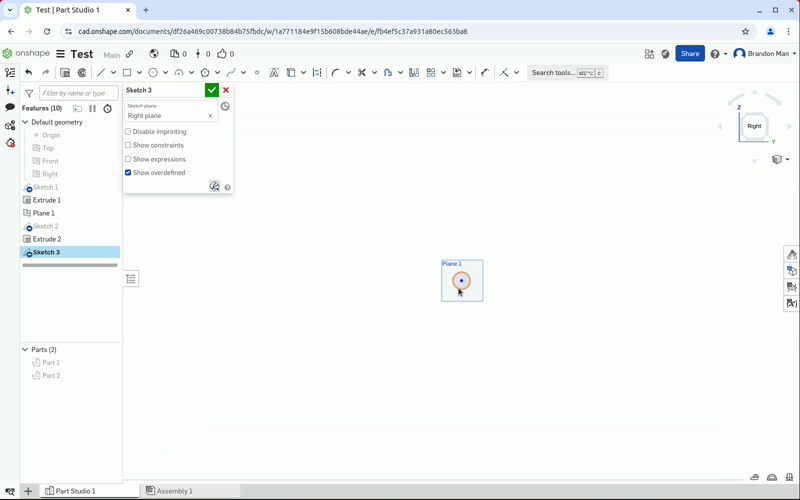
scroll(6)
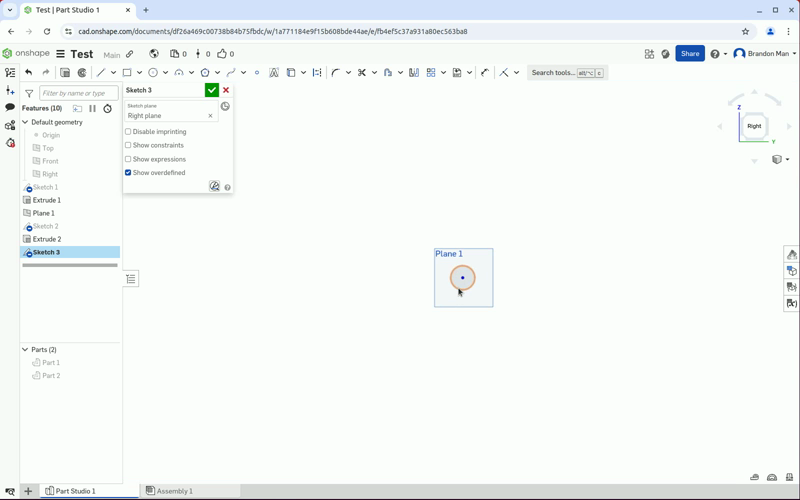
scroll(6)
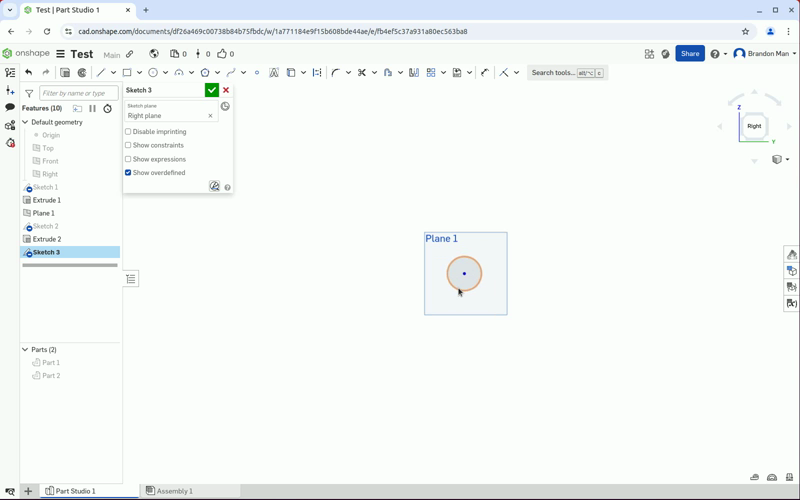
scroll(6)
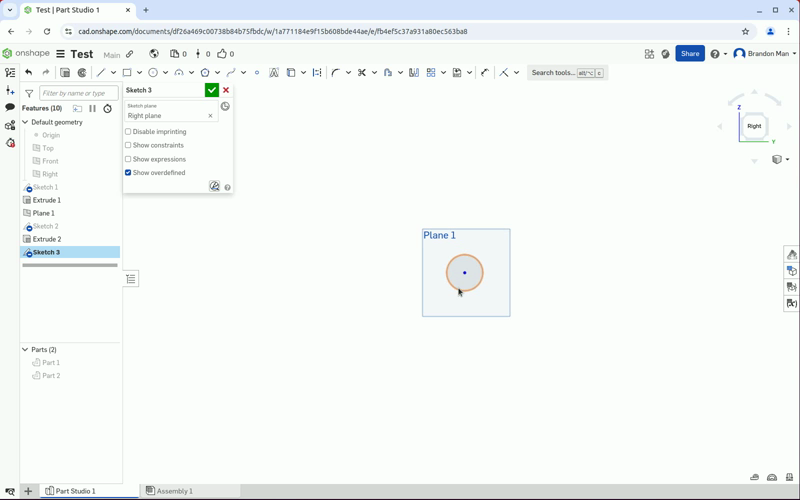
scroll(6)
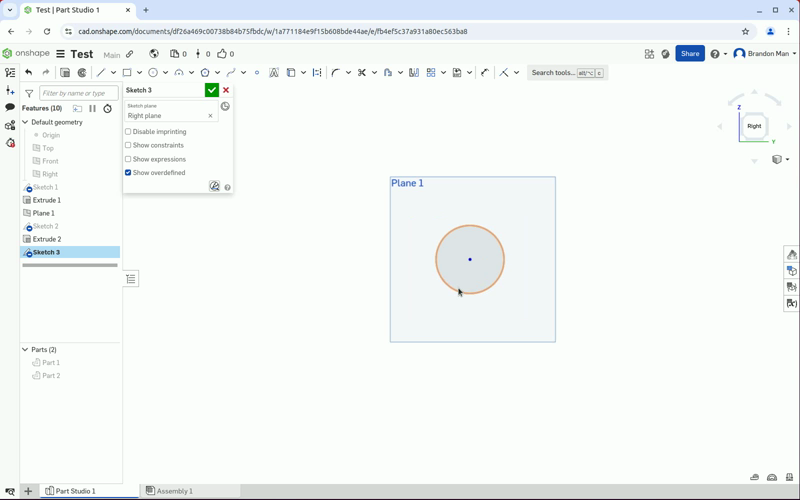
scroll(6)
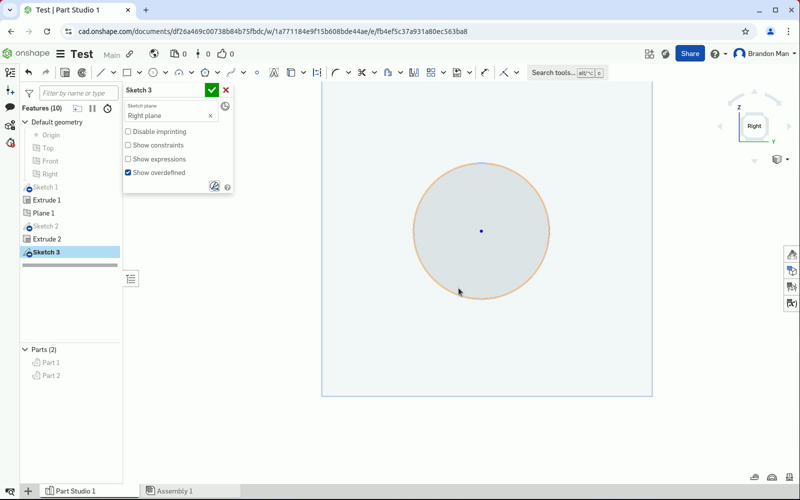
click(458, 287)
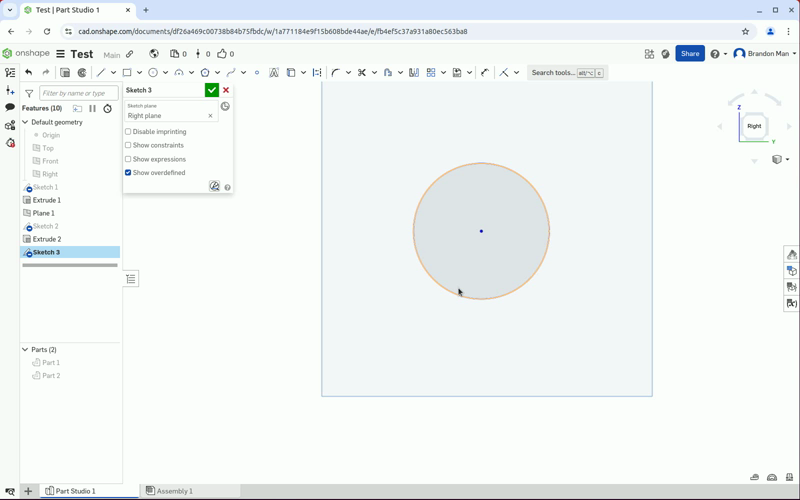
scroll(-6)
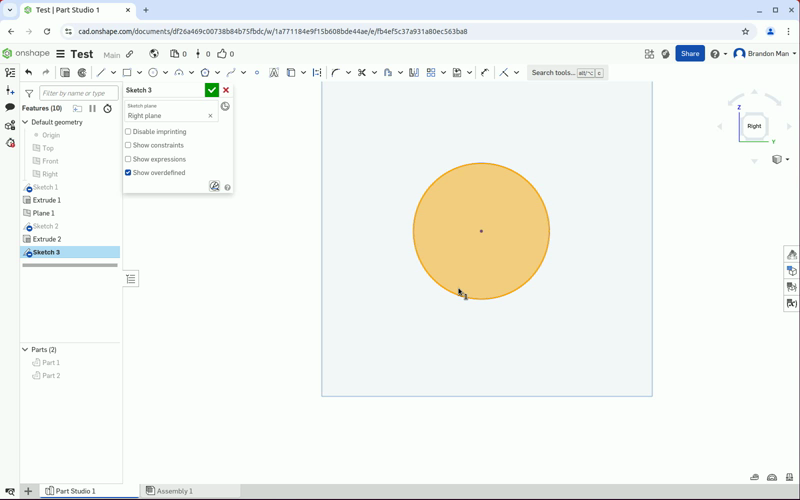
scroll(-6)
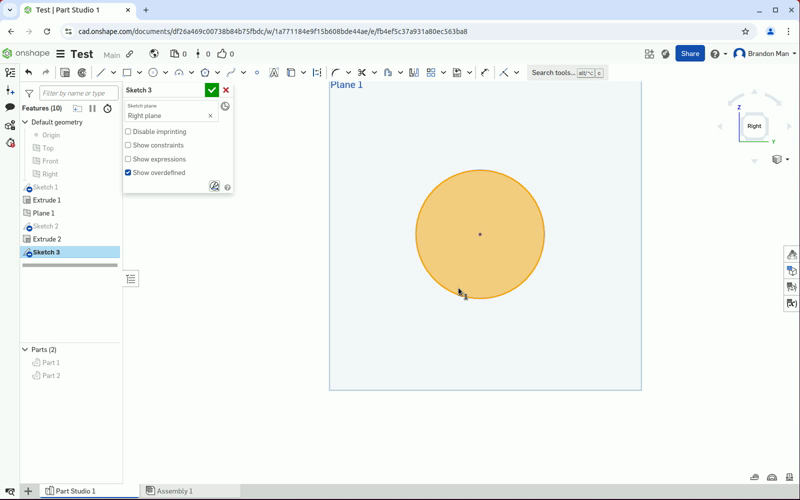
scroll(-6)
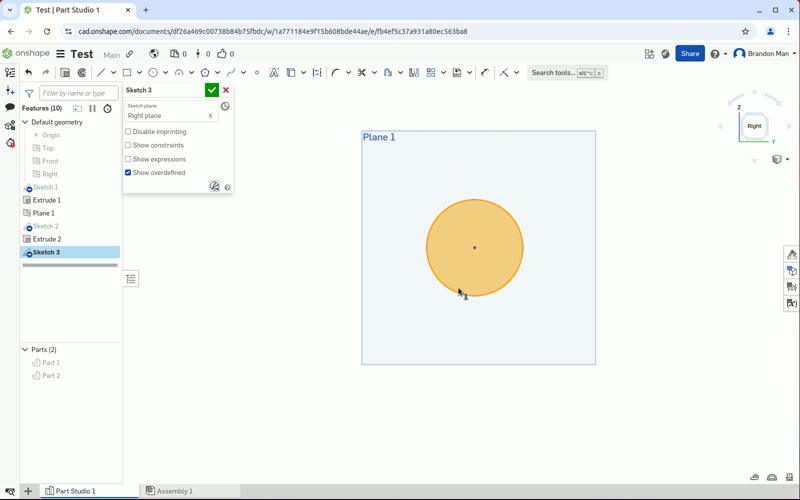
scroll(-6)
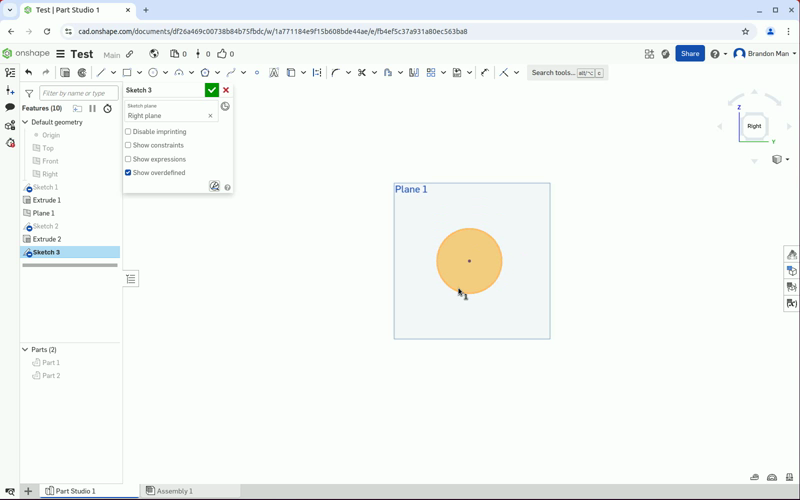
scroll(-6)
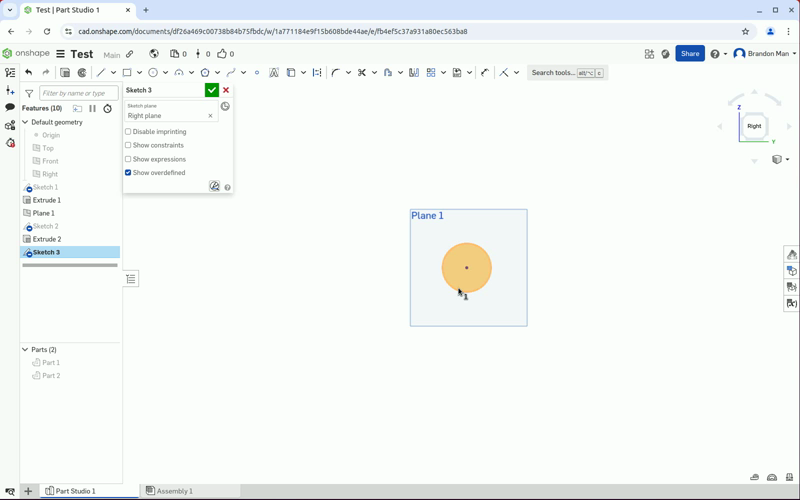
scroll(-6)
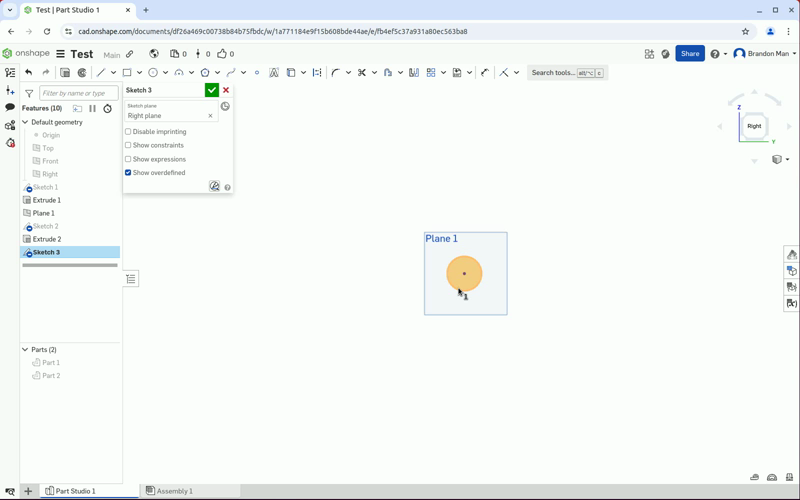
scroll(-6)
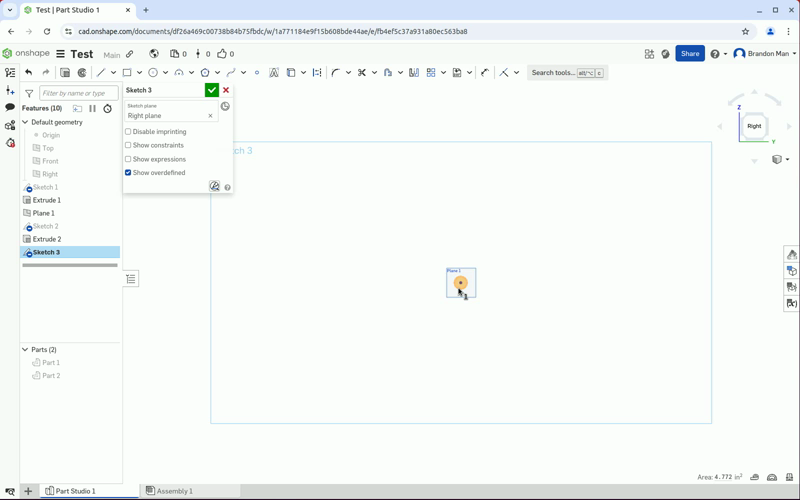
mouse_move(73, 352)
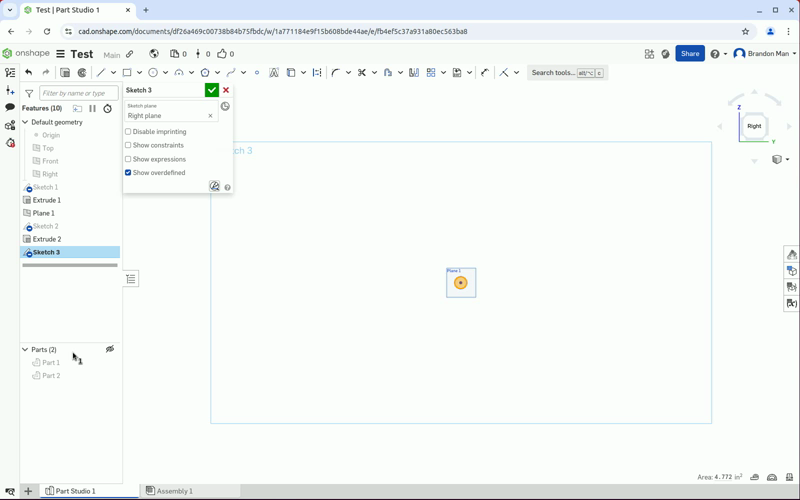
key(shift+y)
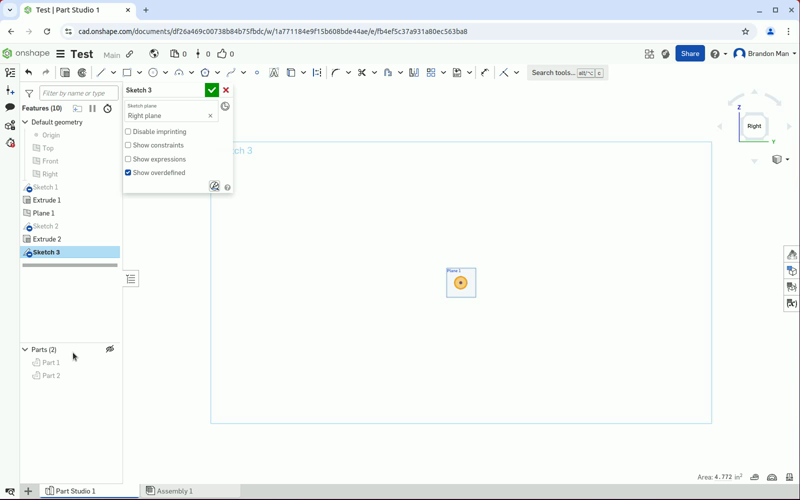
key(shift+e)
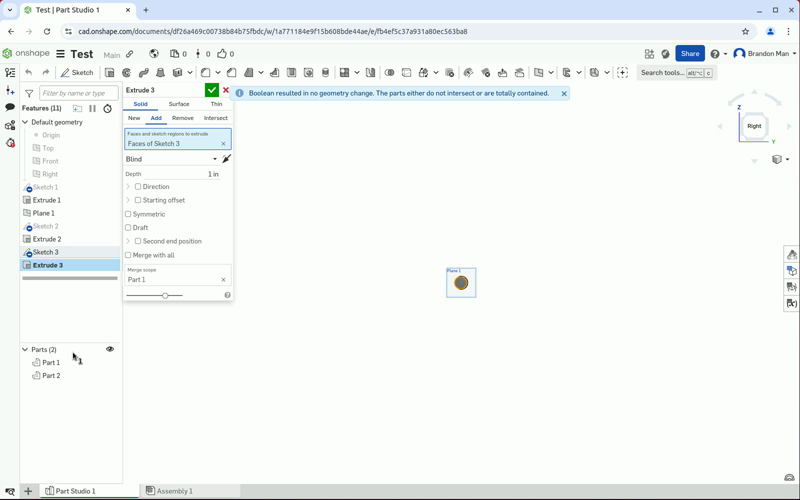
mouse_move(143, 106)
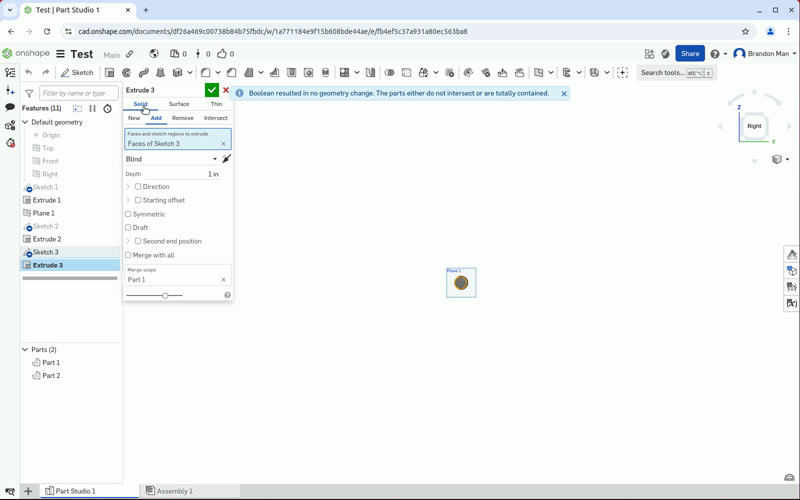
click(143, 106)
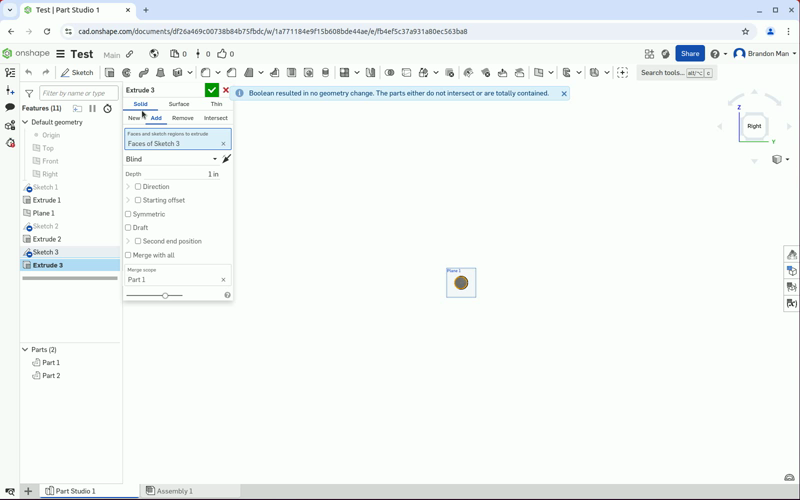
mouse_move(137, 120)
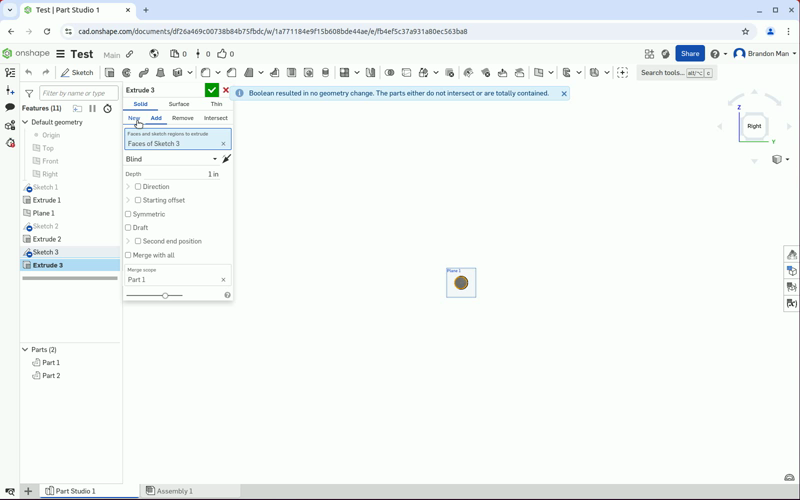
click(137, 120)
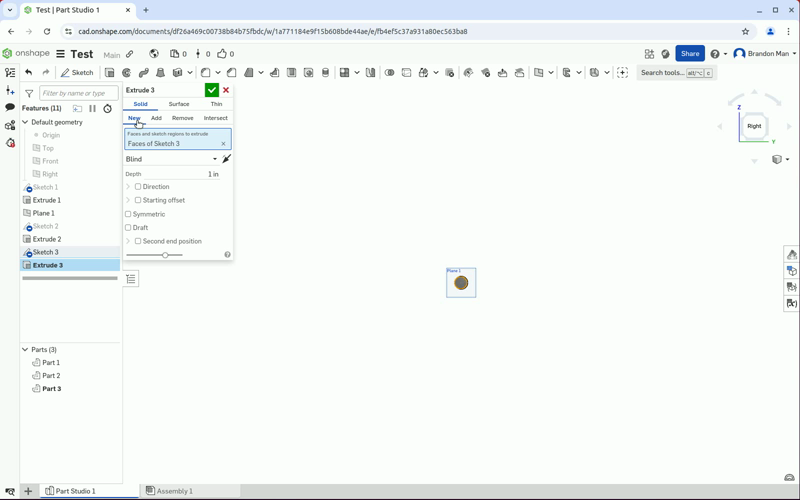
key(tab, 4)
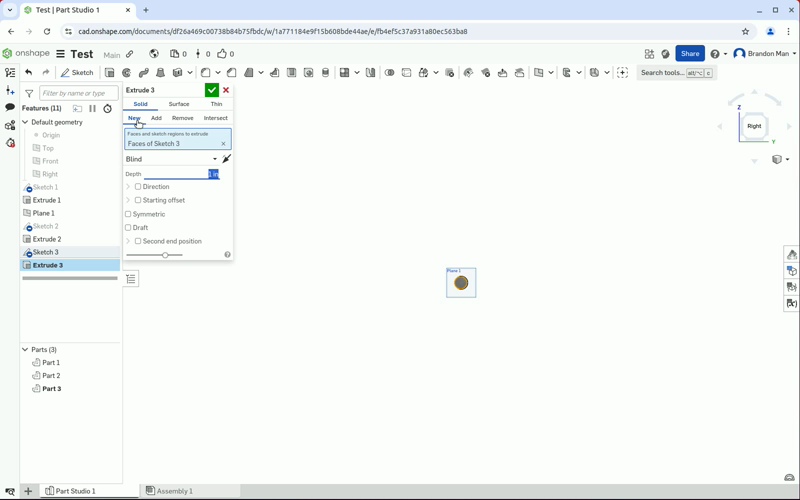
text(0.481)
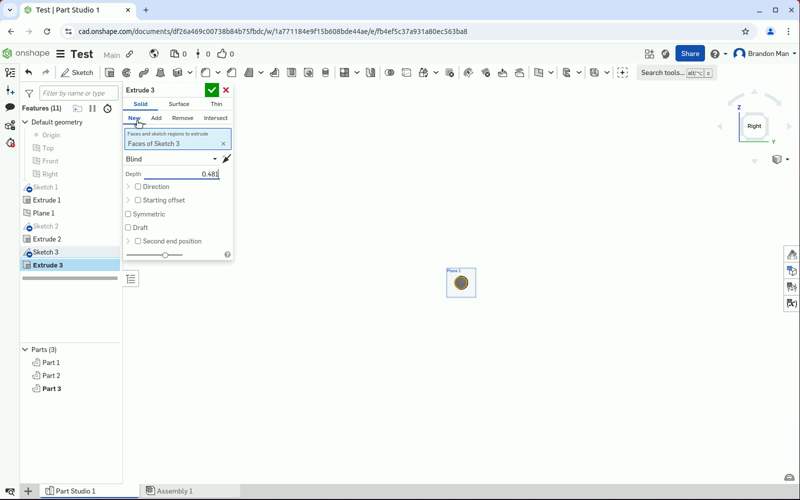
key(enter)
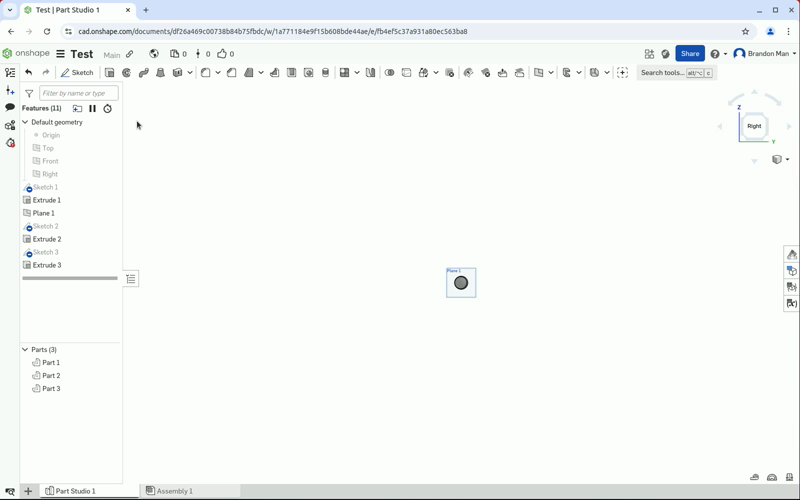
key(shift+h)
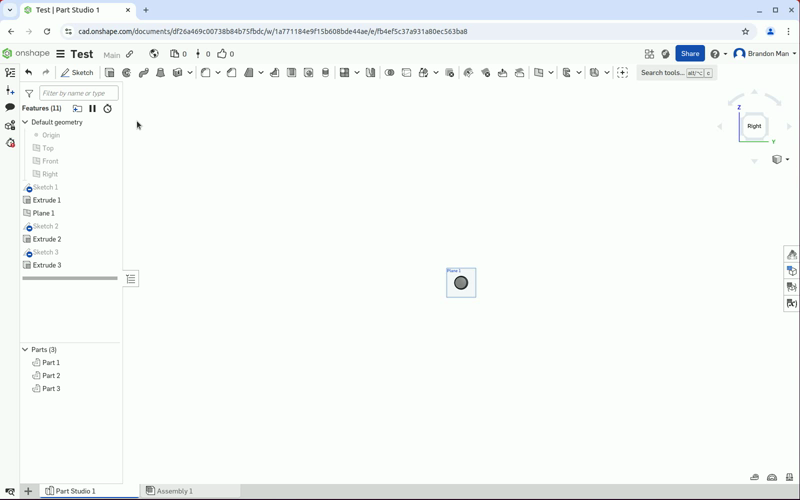
key(shift+h)
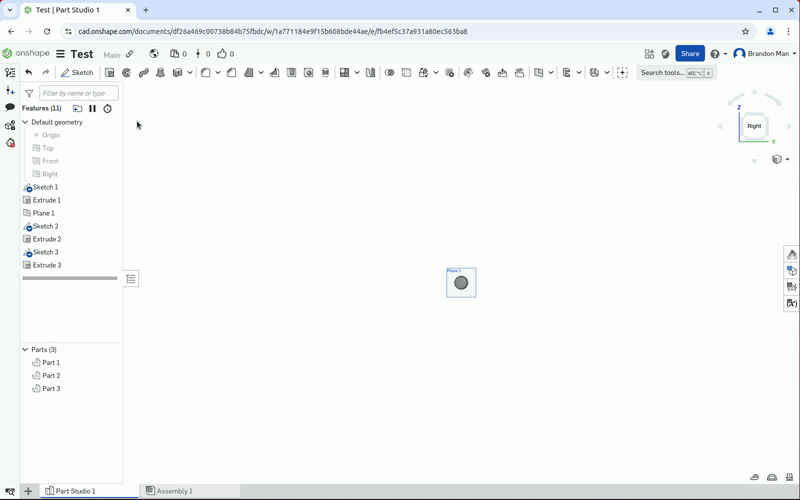
key(shift+7)
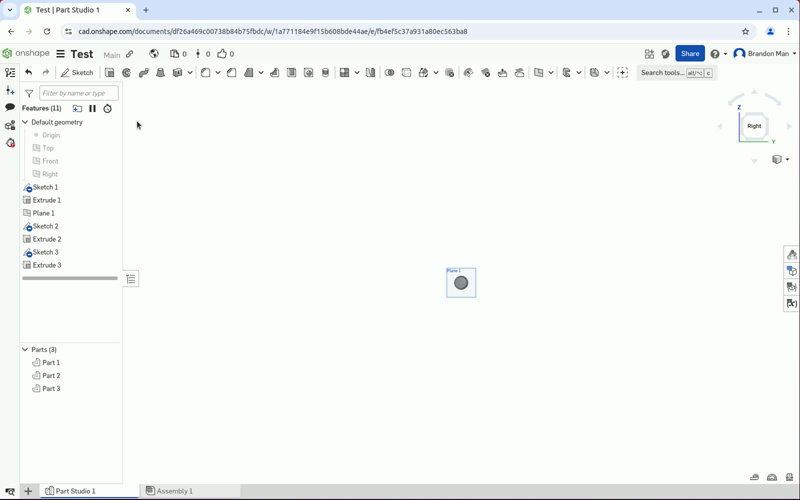
key(right, 2)
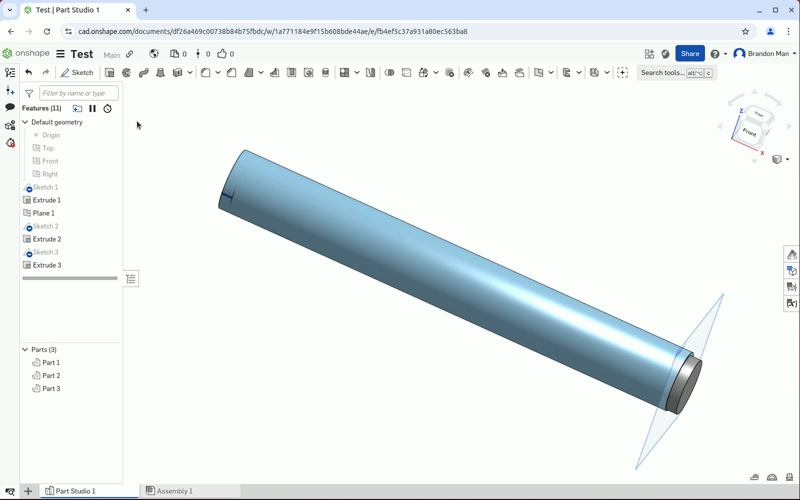
key(down, 2)
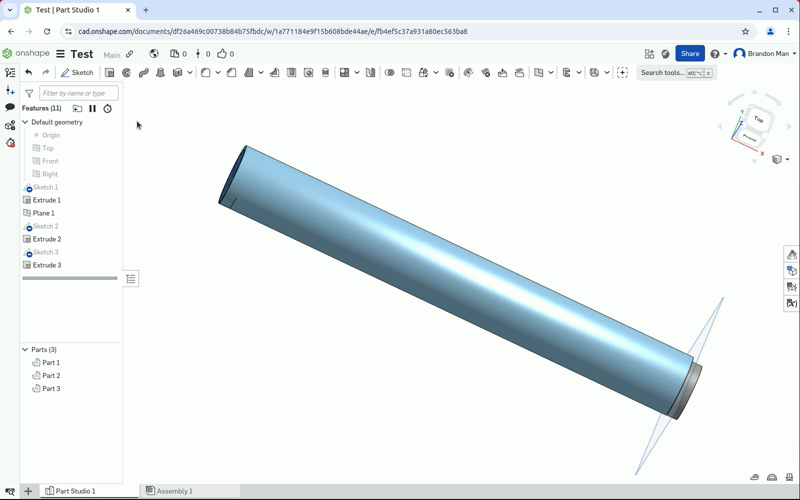
key(up, 2)
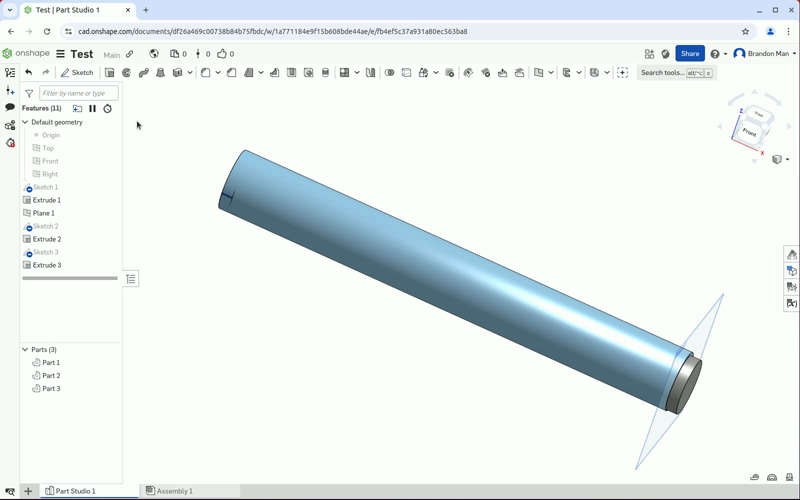
key(left, 2)
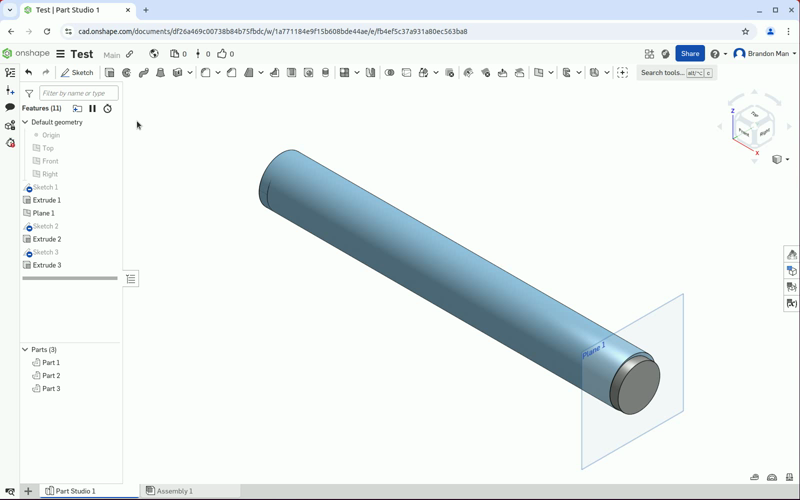
mouse_move(73, 189)
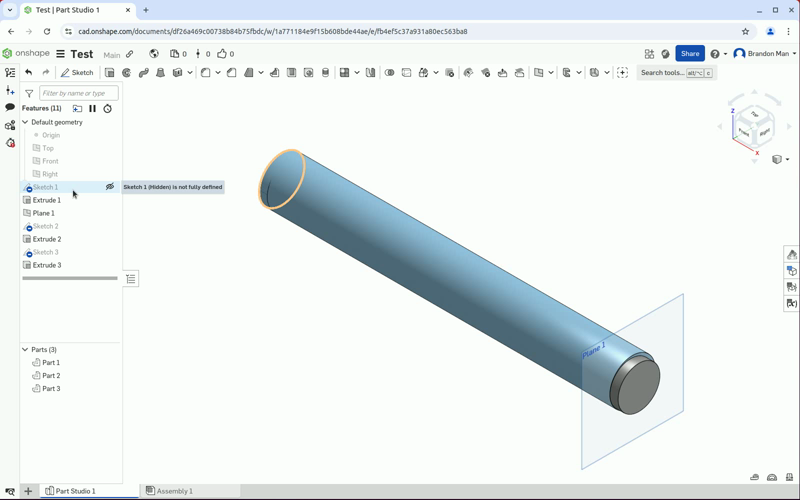
click(73, 189)